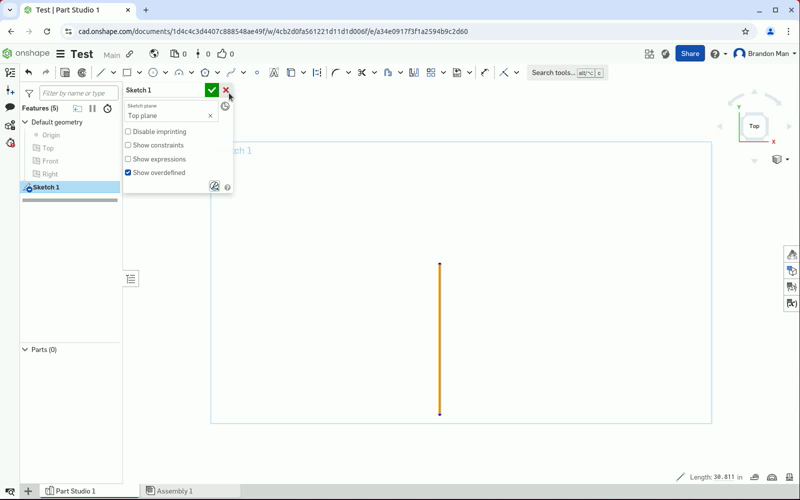
key(shift+h)
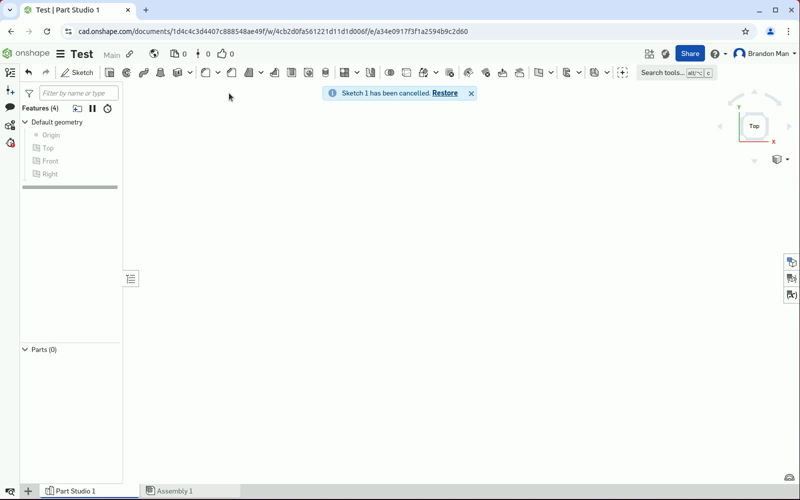
mouse_move(73, 352)
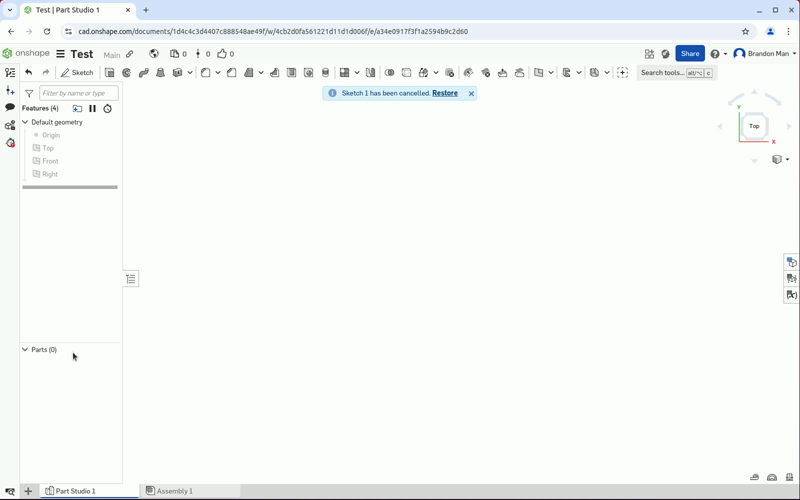
key(y)
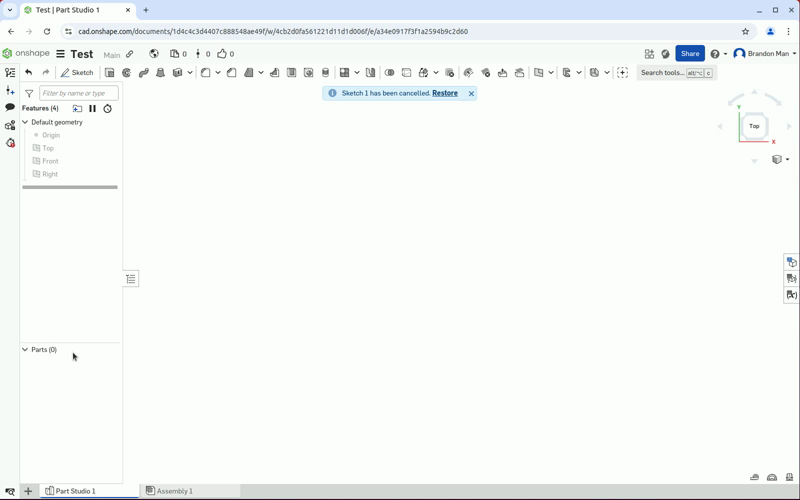
key(shift+p)
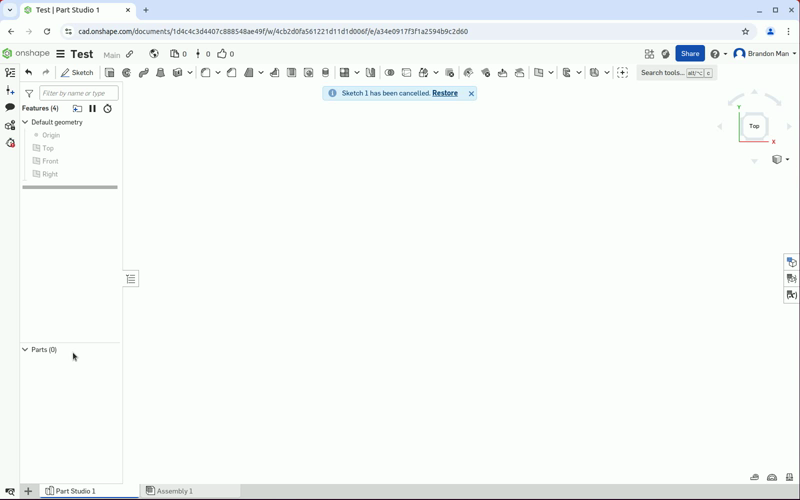
key(space)
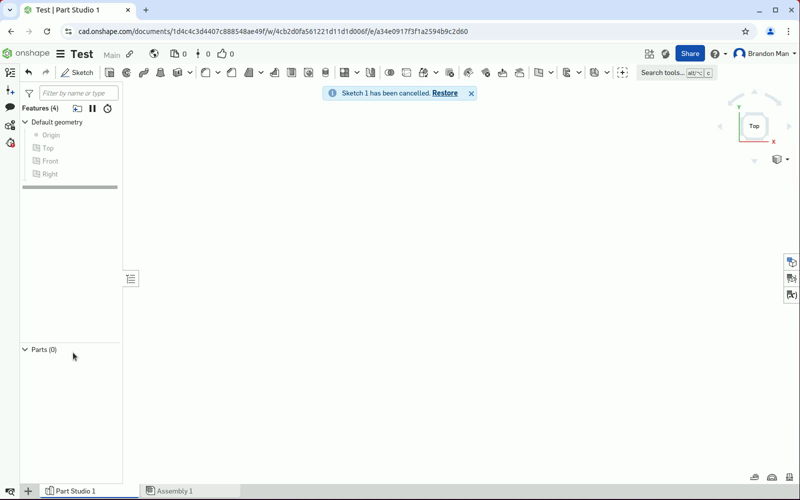
key_down(shift)
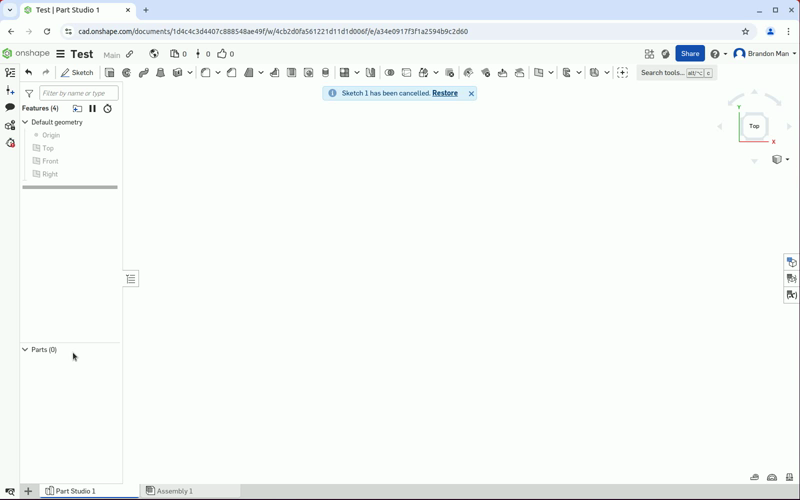
key(up)
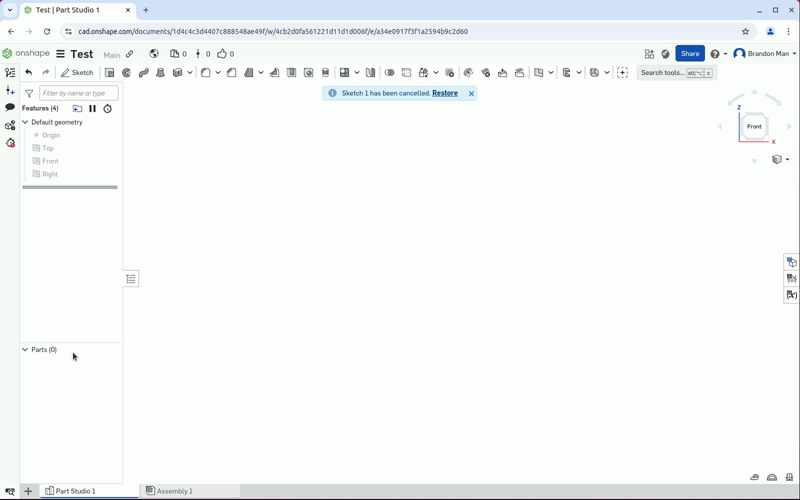
key_up(shift)
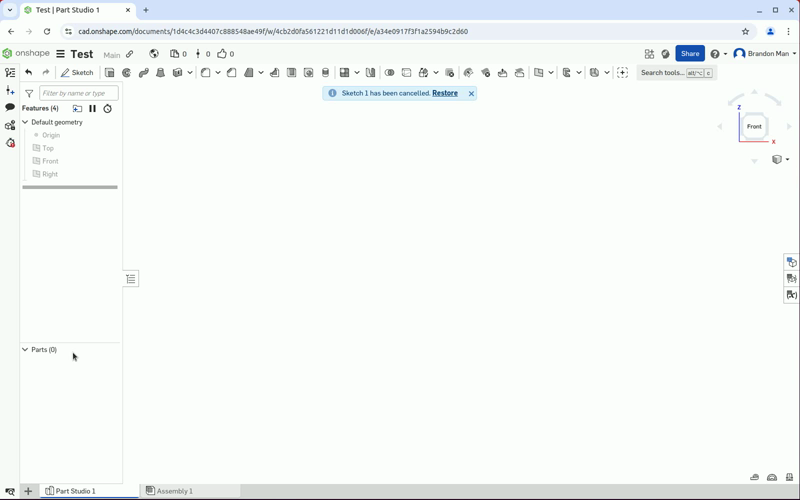
mouse_move(73, 352)
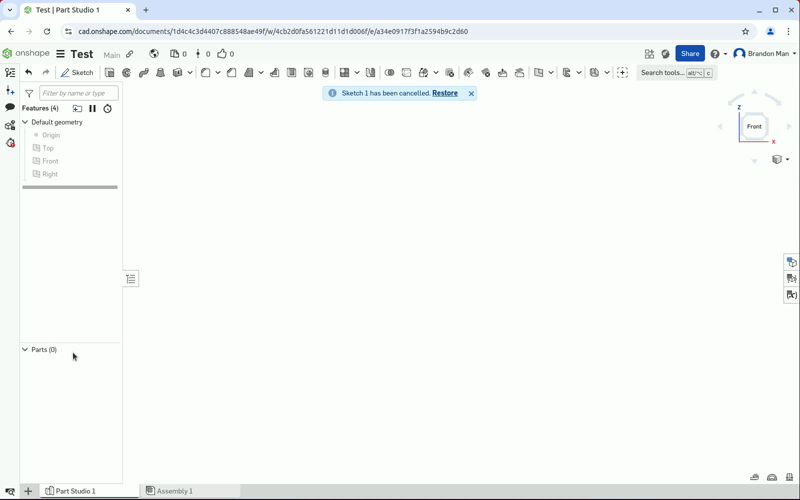
key(shift+y)
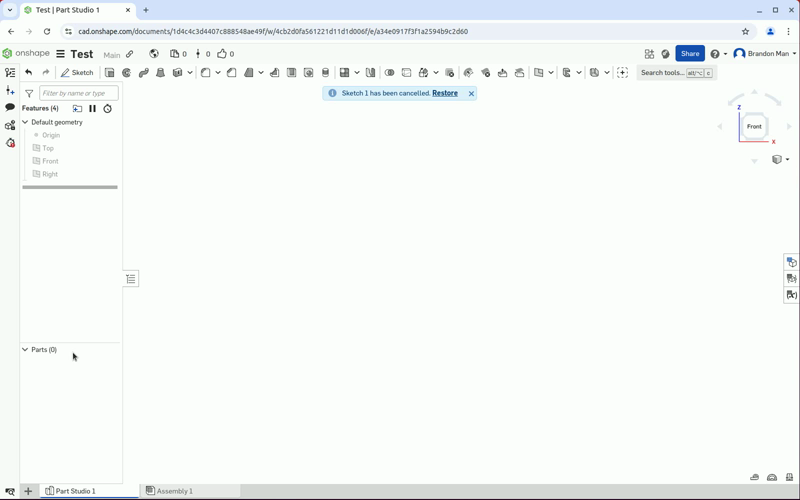
key(shift+s)
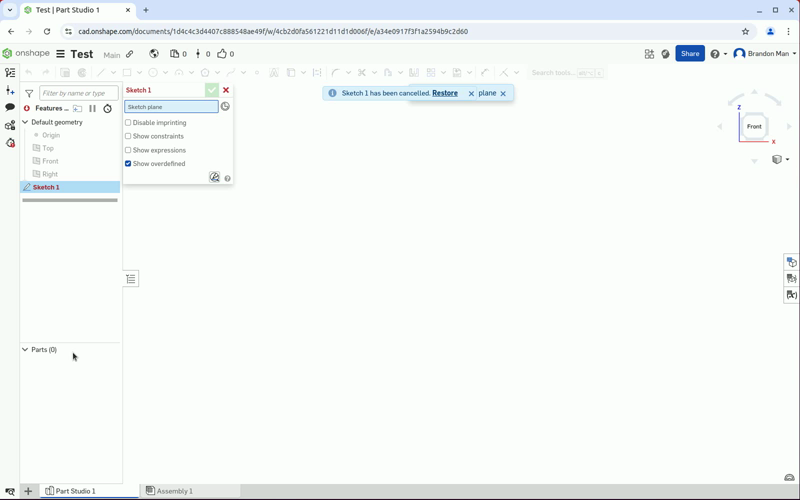
mouse_move(73, 163)
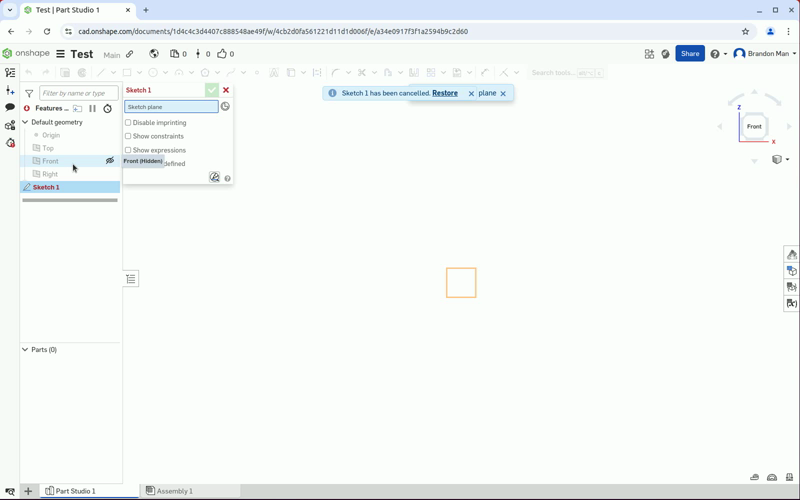
click(73, 163)
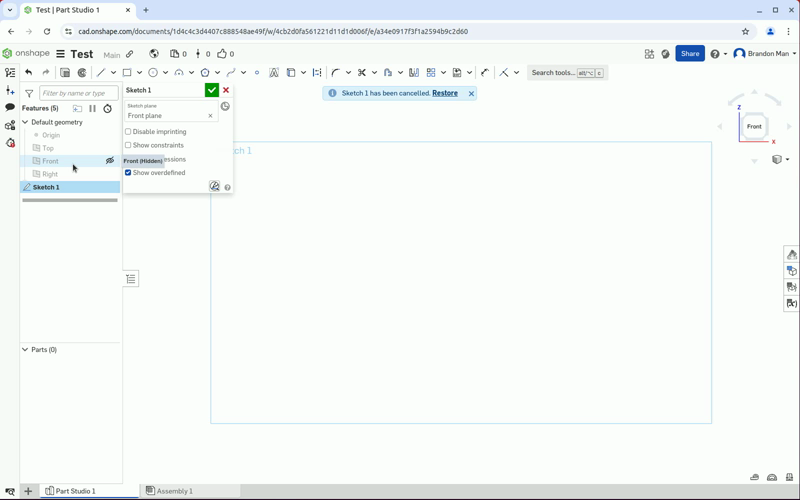
mouse_move(73, 352)
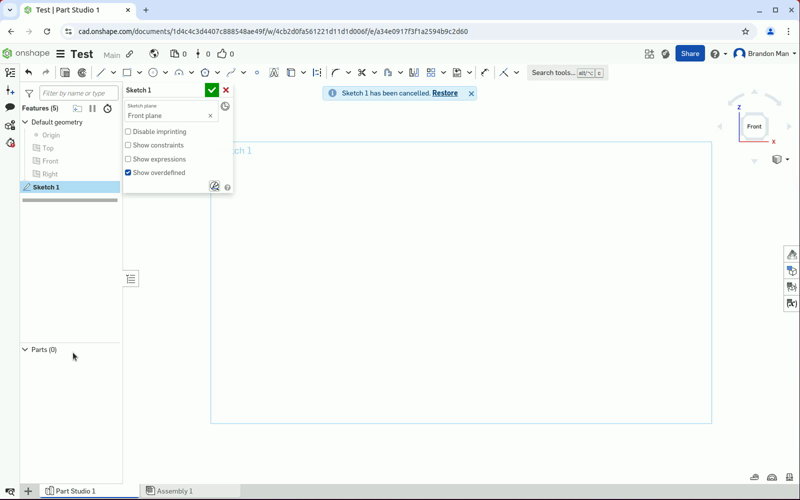
key(y)
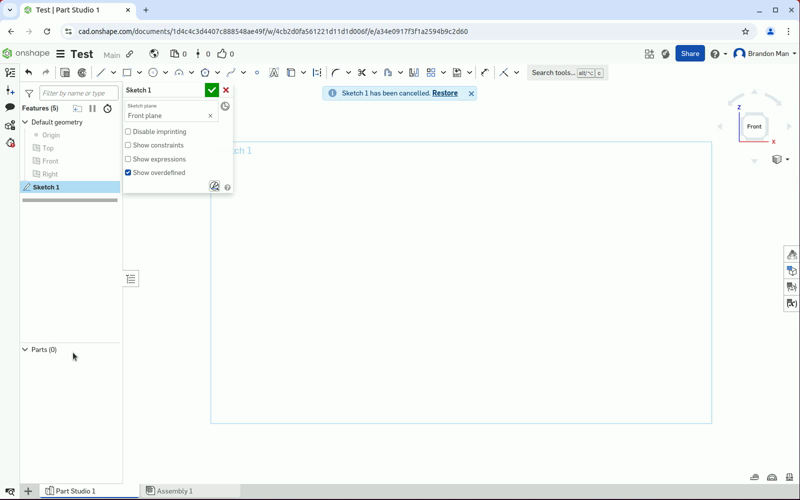
key(c)
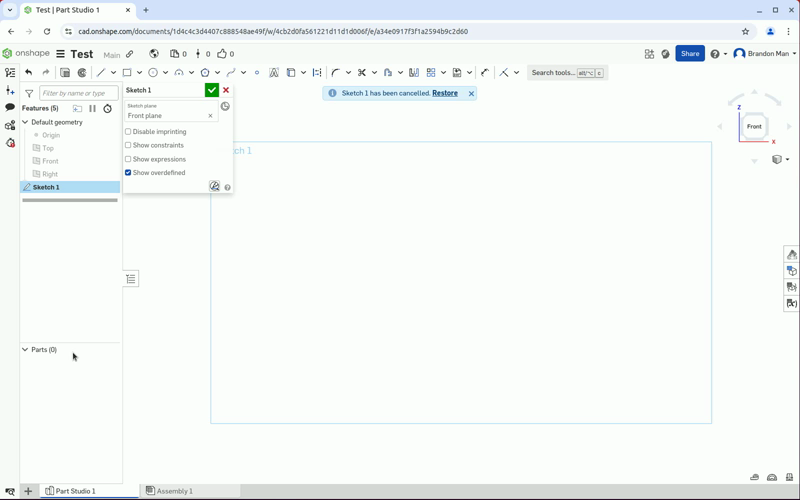
key_down(shift)
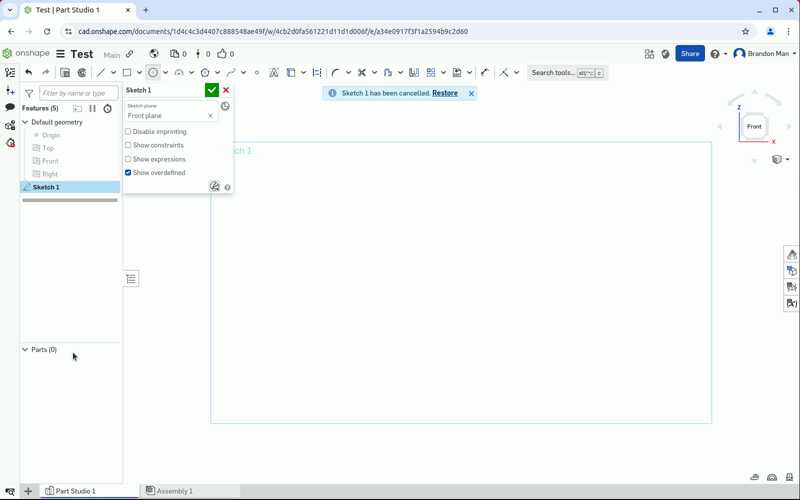
mouse_move(461, 192)
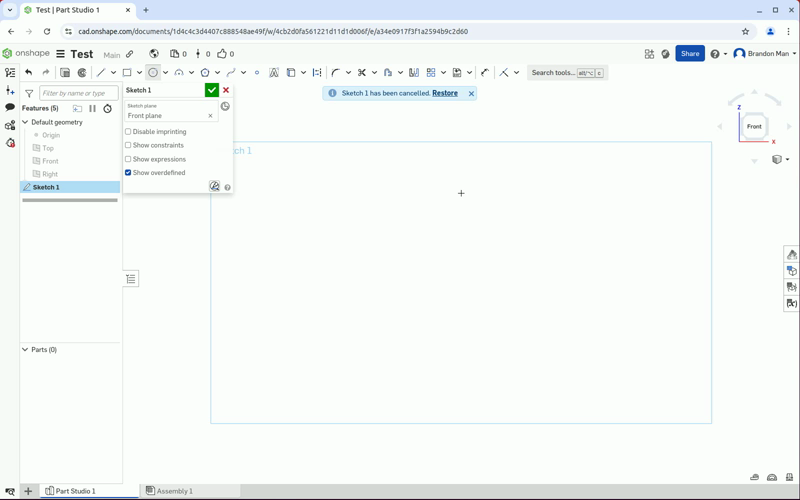
click(461, 192)
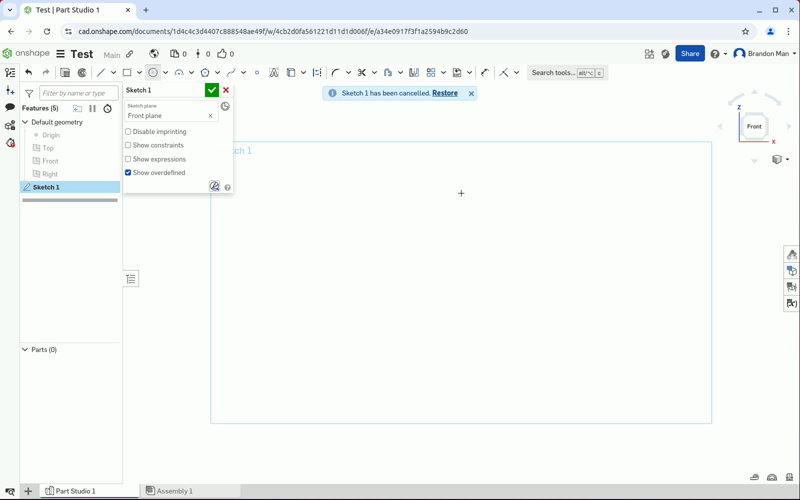
key_up(shift)
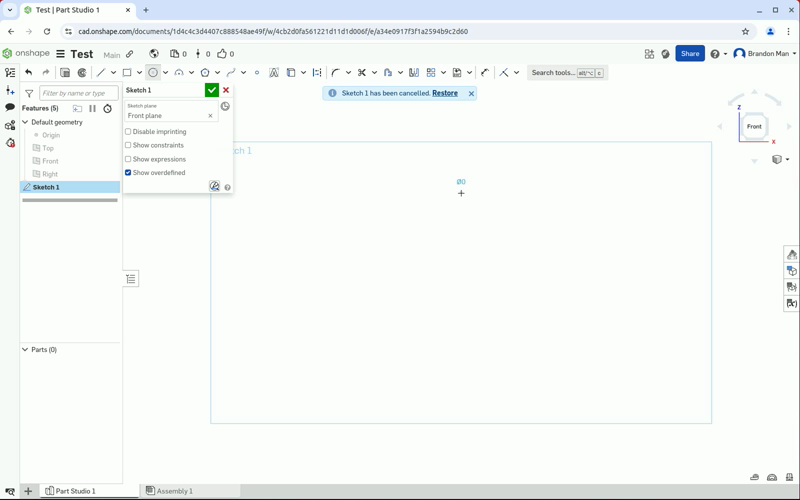
mouse_move(483, 192)
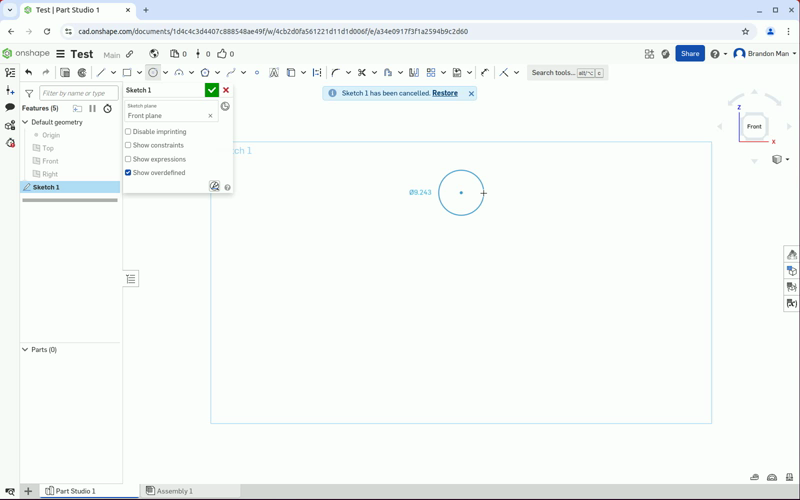
click(483, 192)
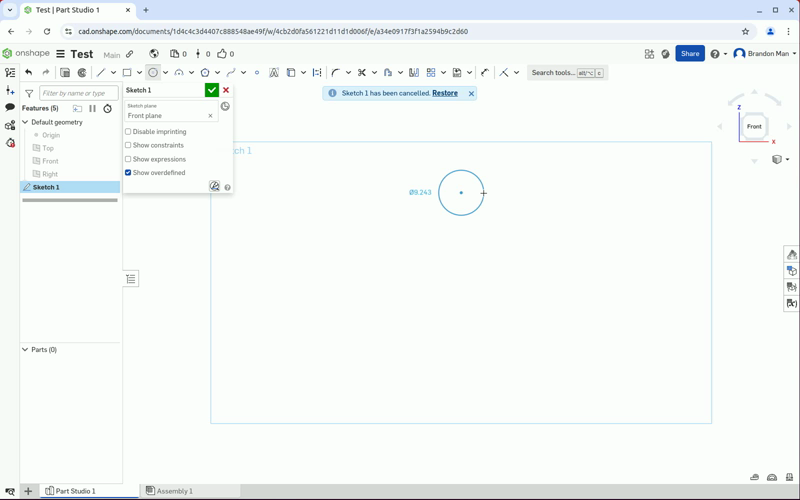
key(esc)
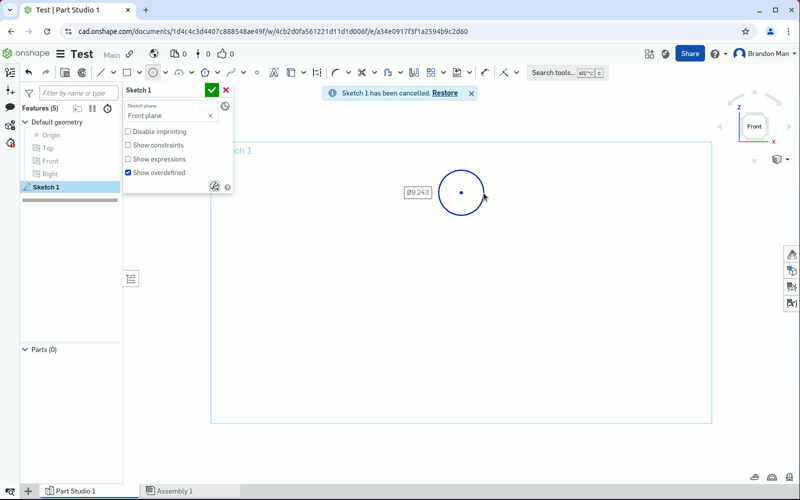
mouse_move(481, 193)
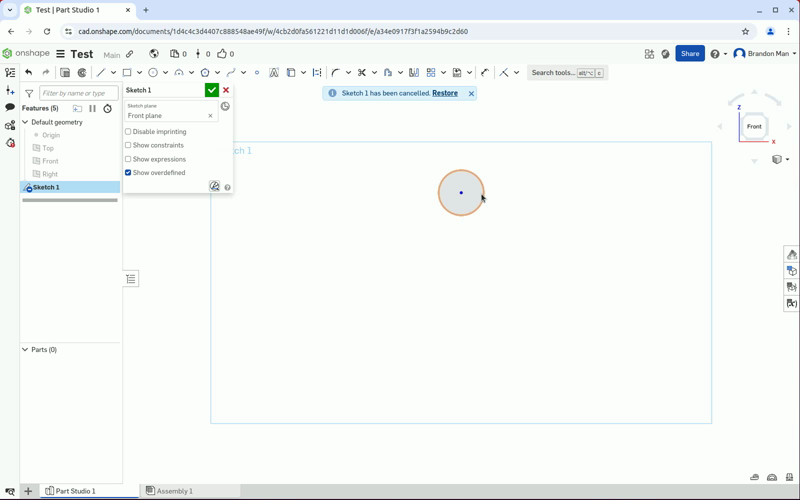
scroll(6)
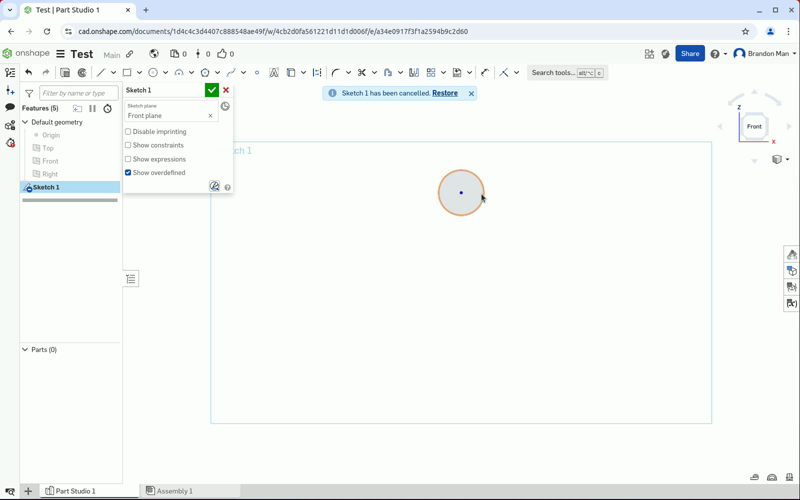
scroll(6)
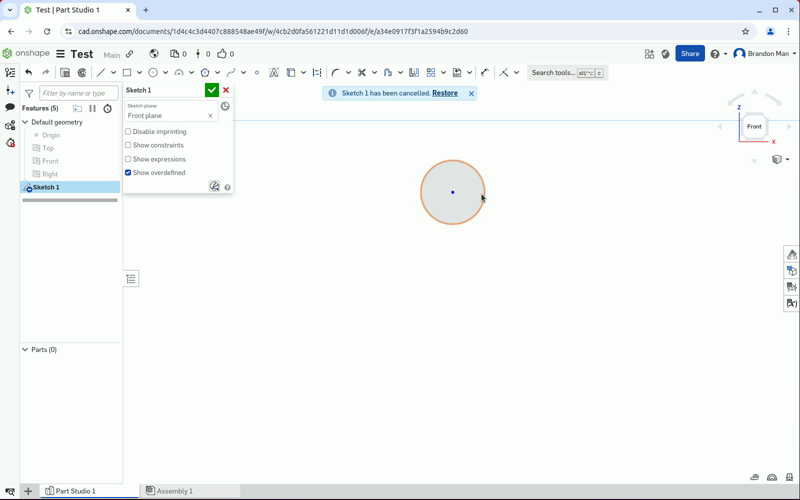
scroll(6)
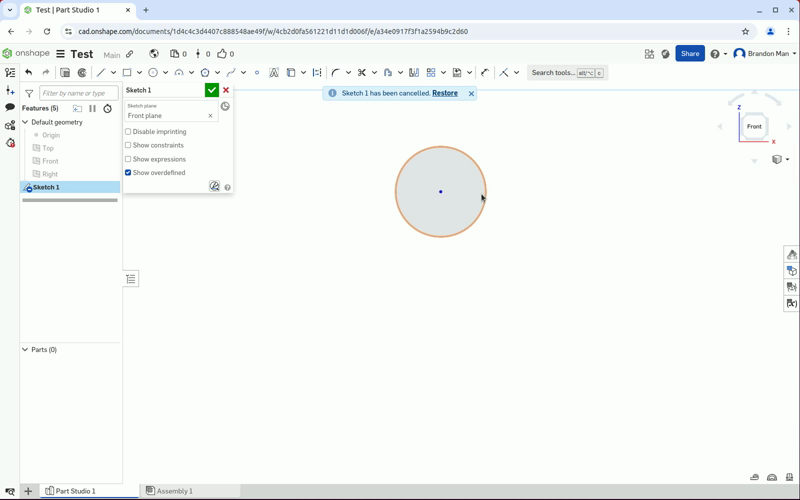
scroll(6)
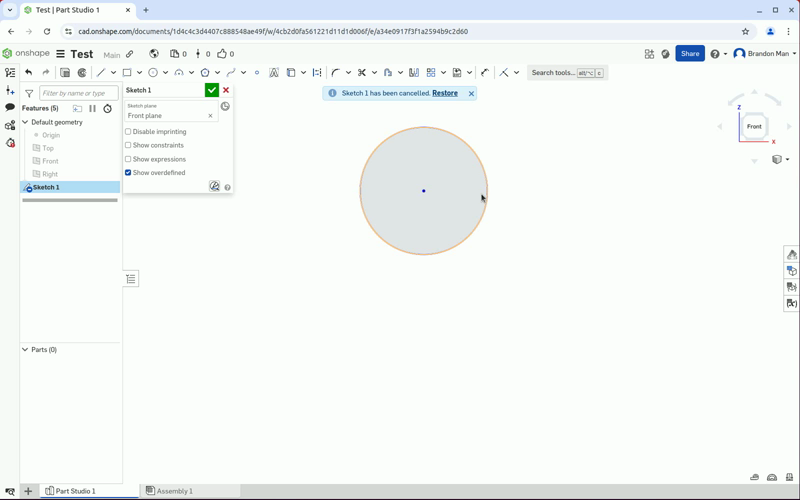
scroll(6)
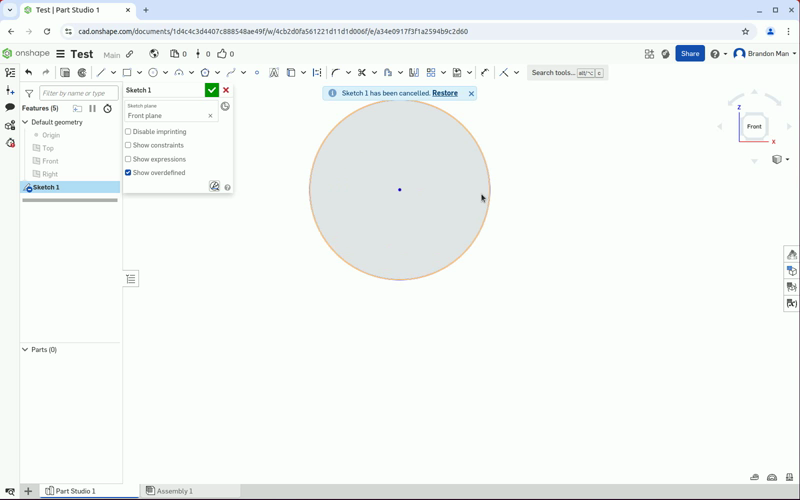
scroll(6)
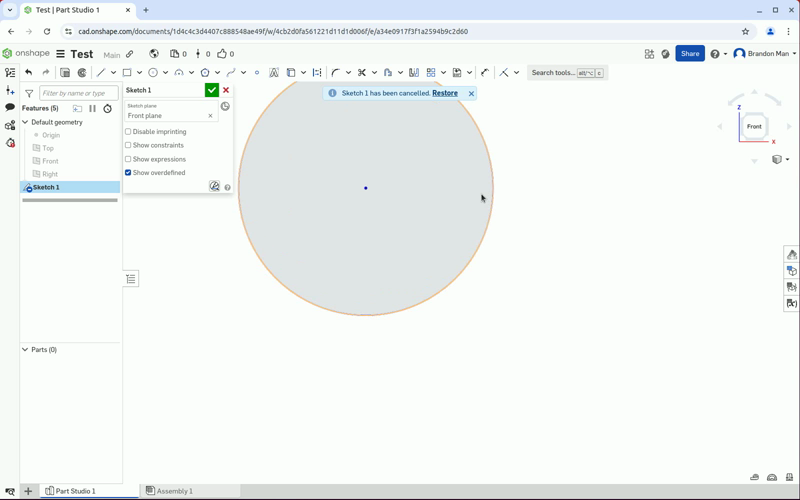
scroll(6)
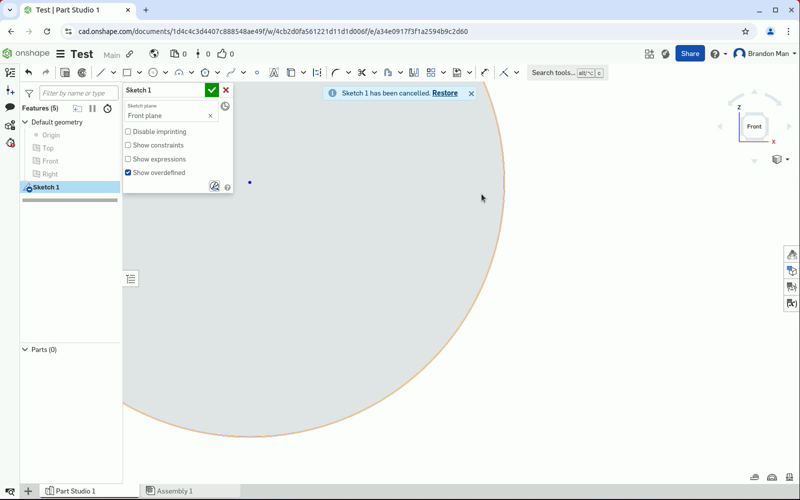
click(481, 193)
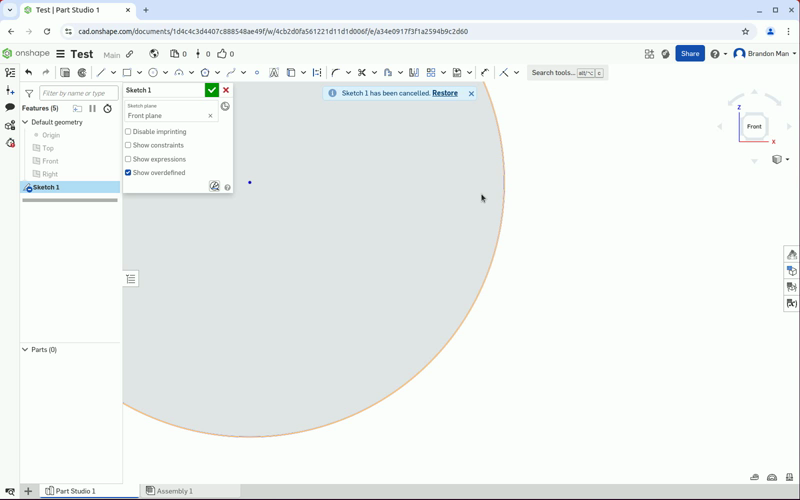
scroll(-6)
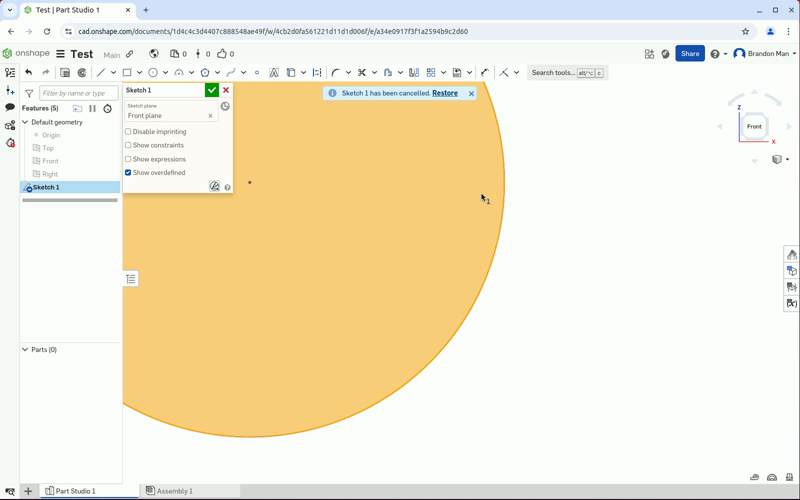
scroll(-6)
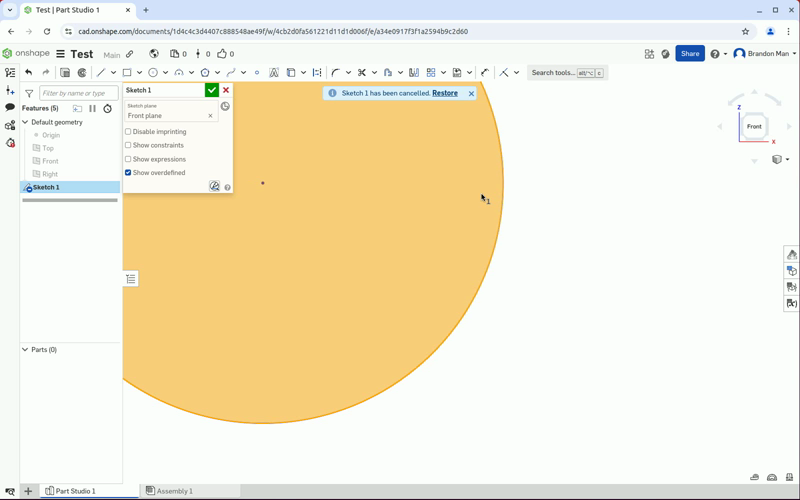
scroll(-6)
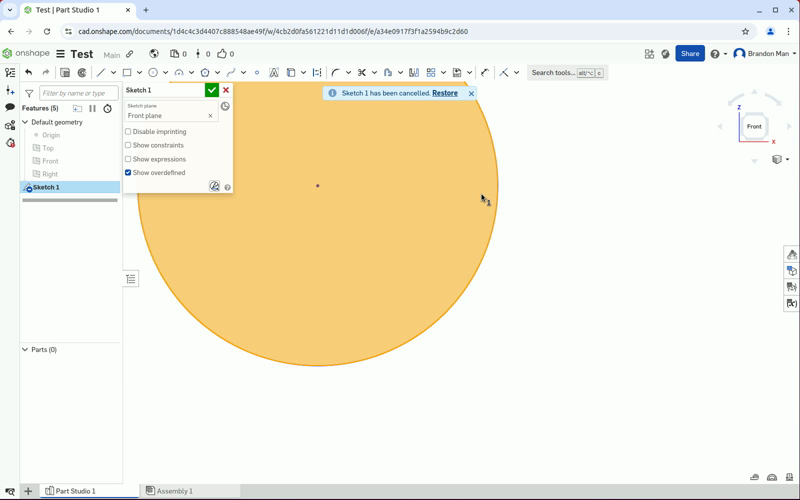
scroll(-6)
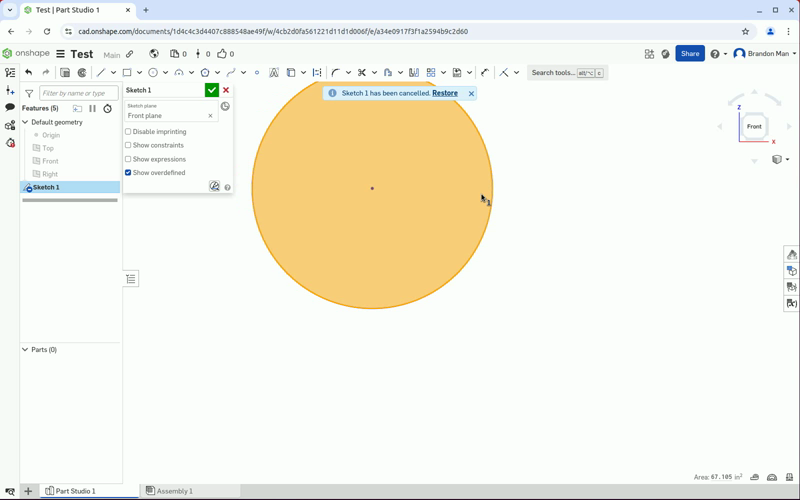
scroll(-6)
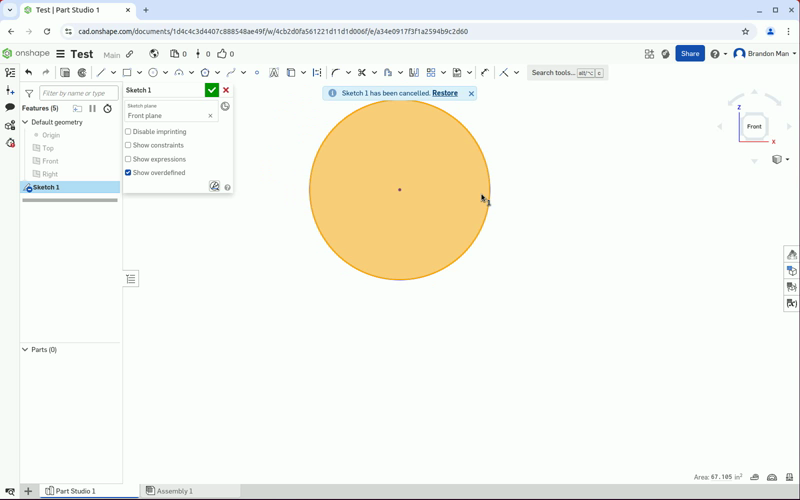
scroll(-6)
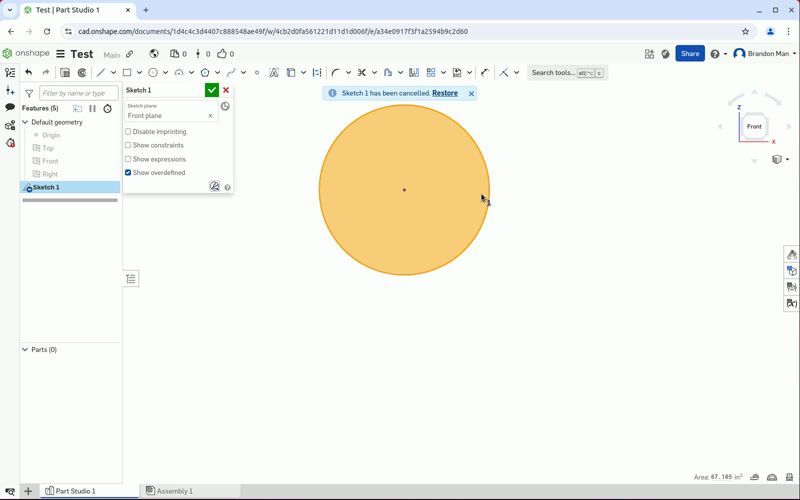
scroll(-6)
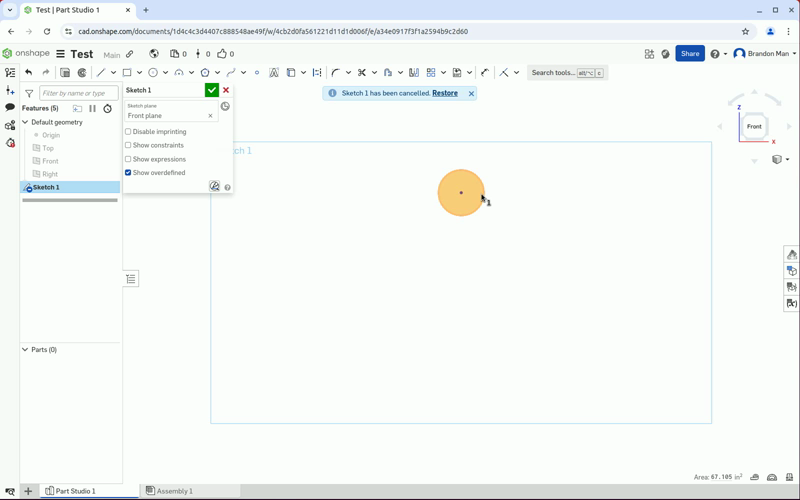
mouse_move(73, 352)
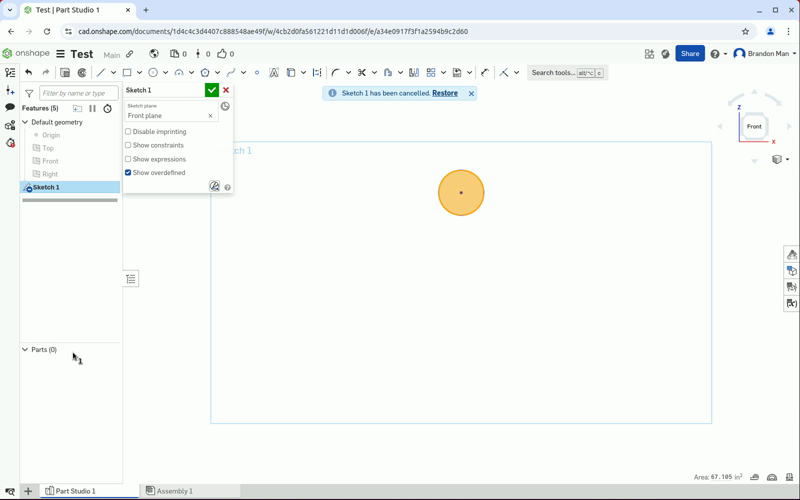
key(shift+y)
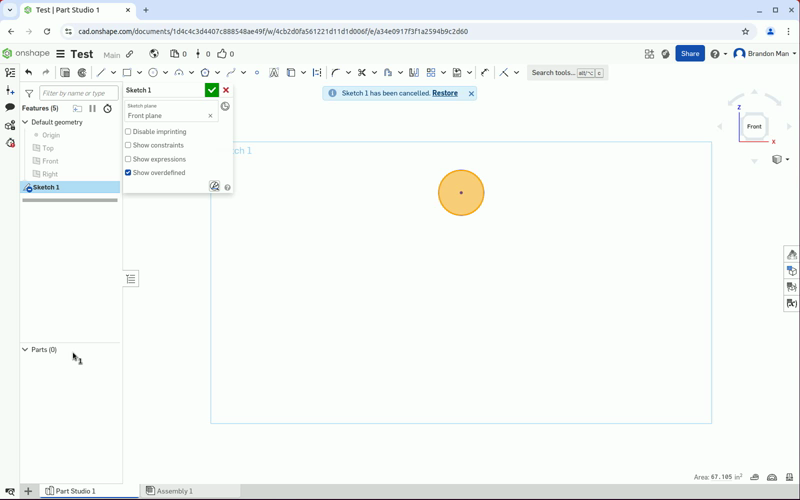
key(shift+e)
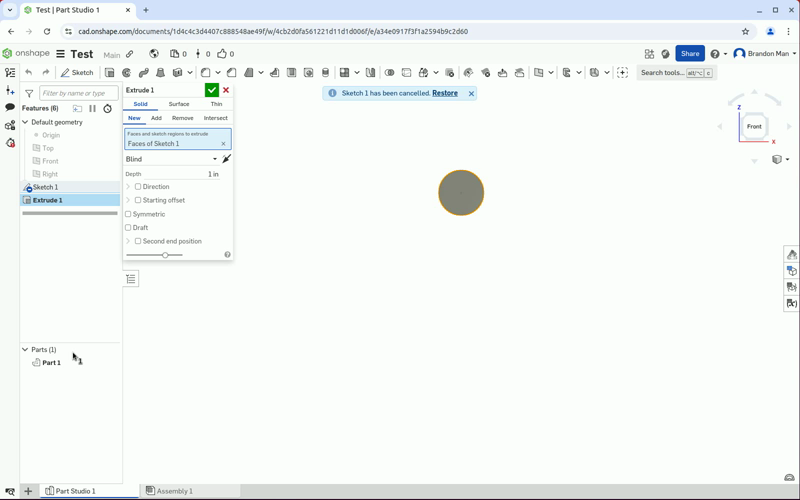
mouse_move(143, 106)
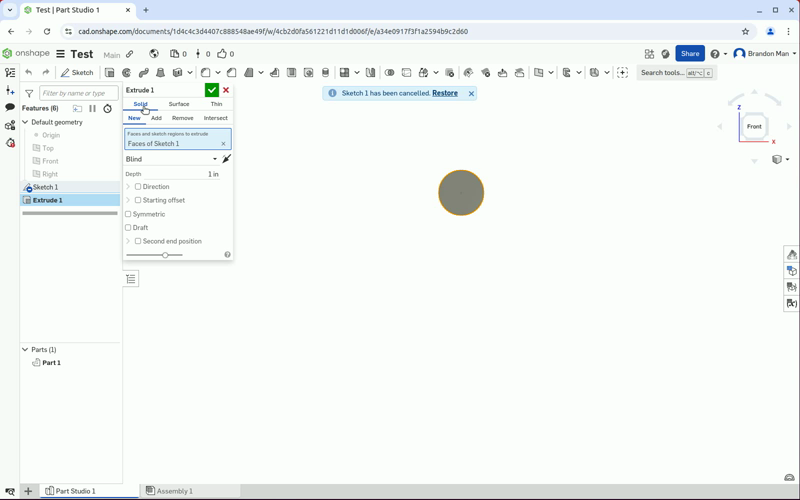
click(143, 106)
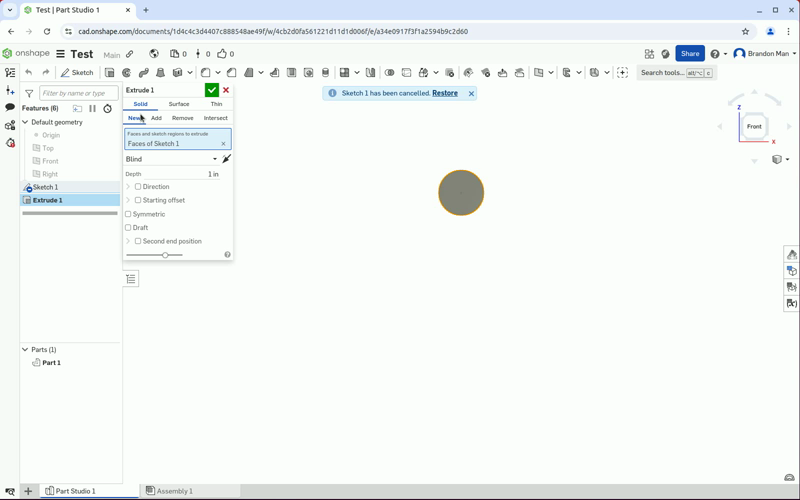
mouse_move(137, 120)
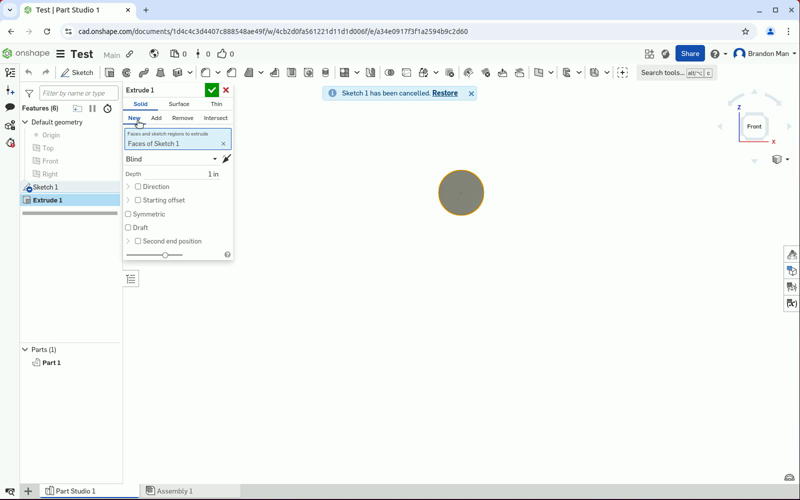
click(137, 120)
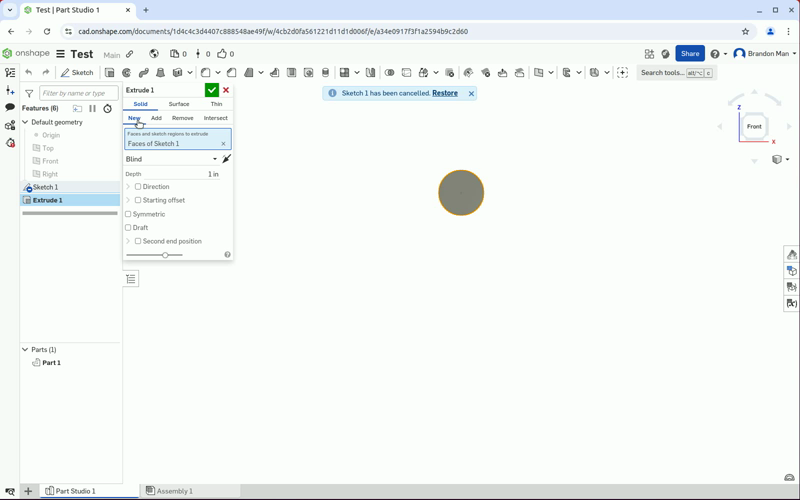
key(tab, 4)
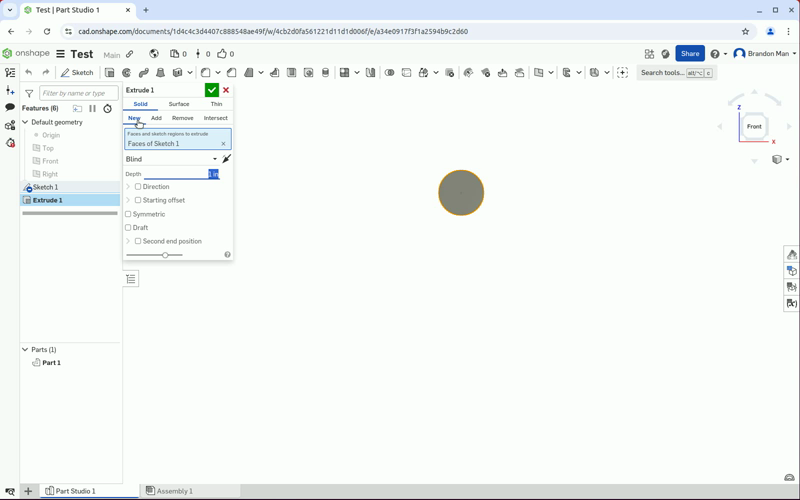
text(9.147)
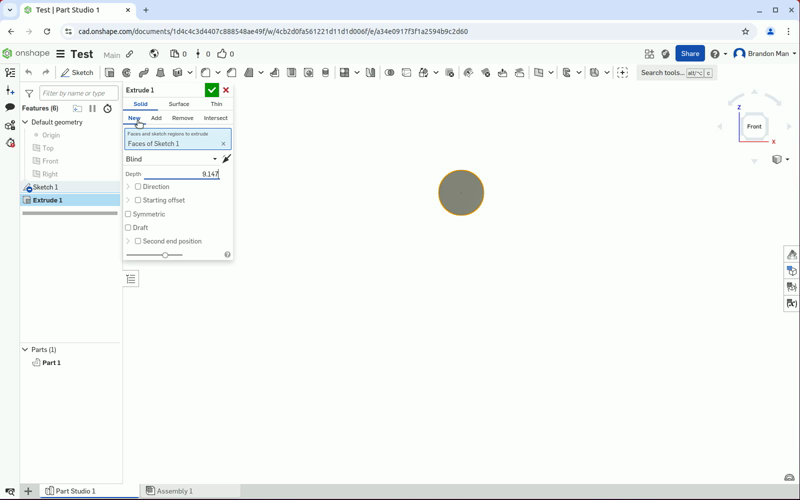
key(enter)
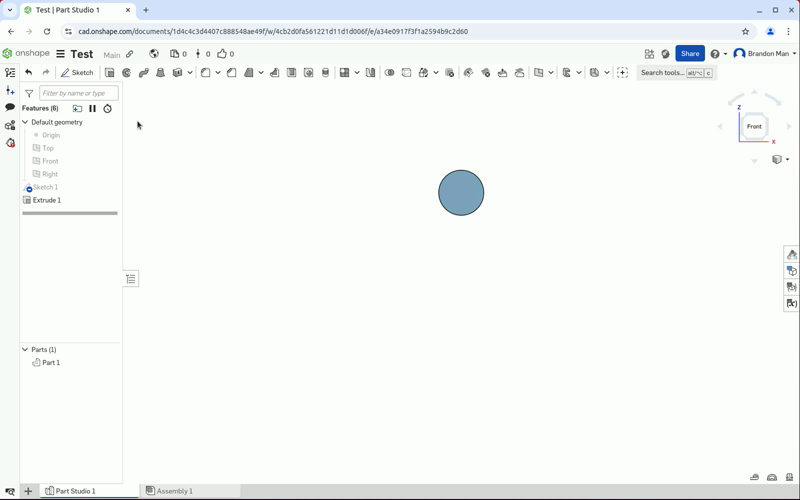
key(shift+h)
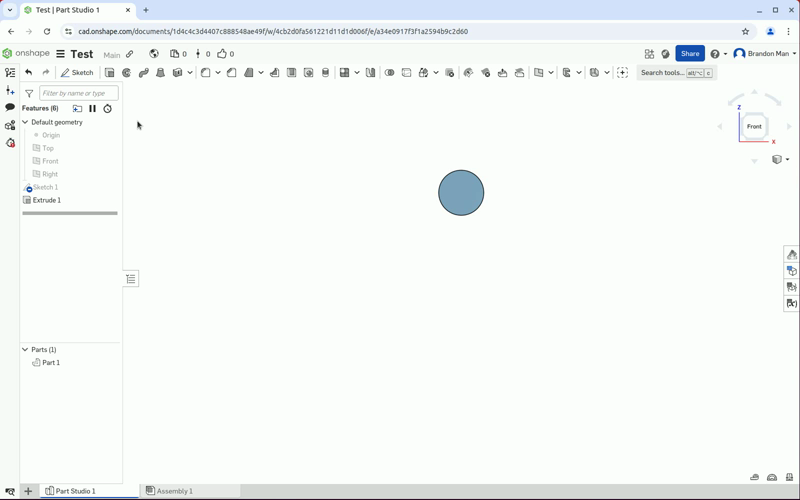
key(shift+h)
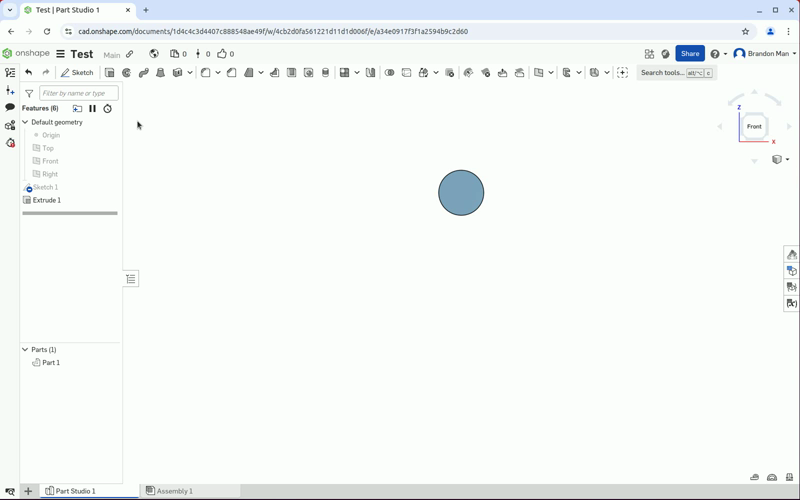
mouse_move(73, 189)
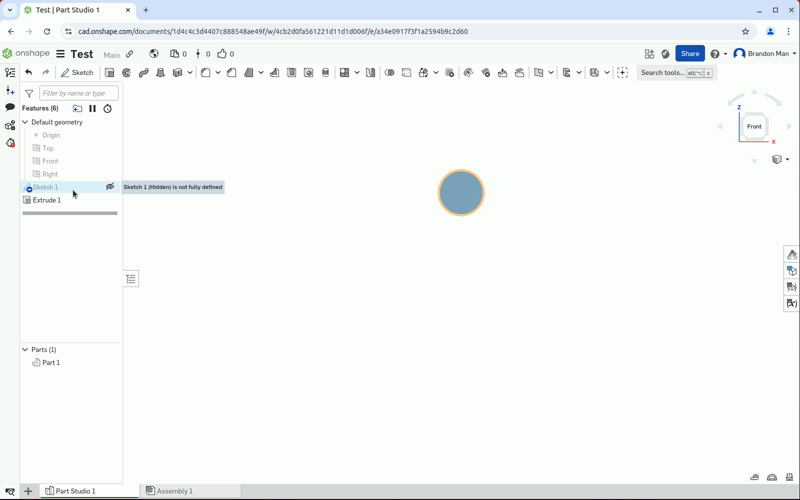
click(73, 189)
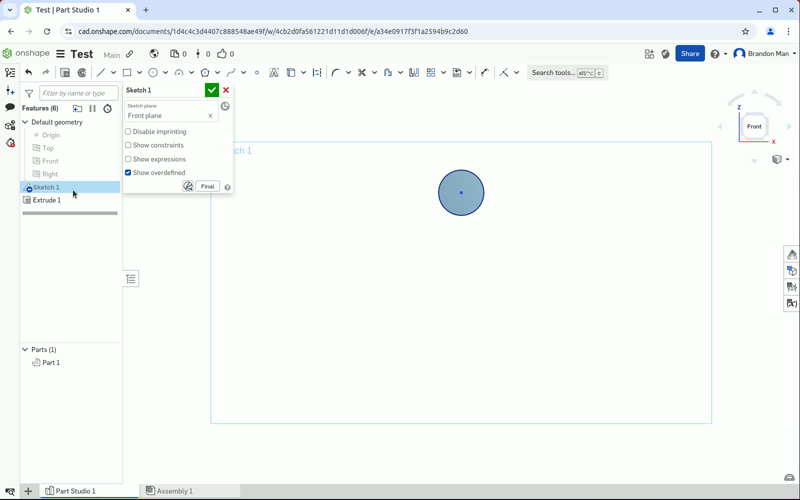
mouse_move(229, 92)
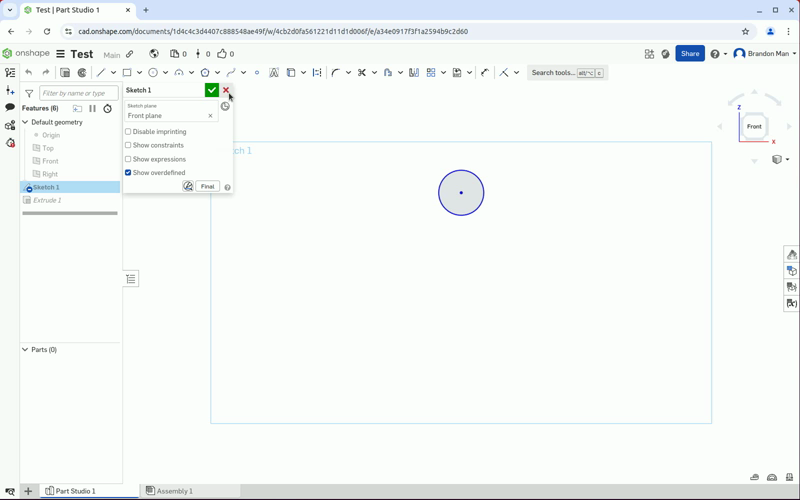
click(229, 92)
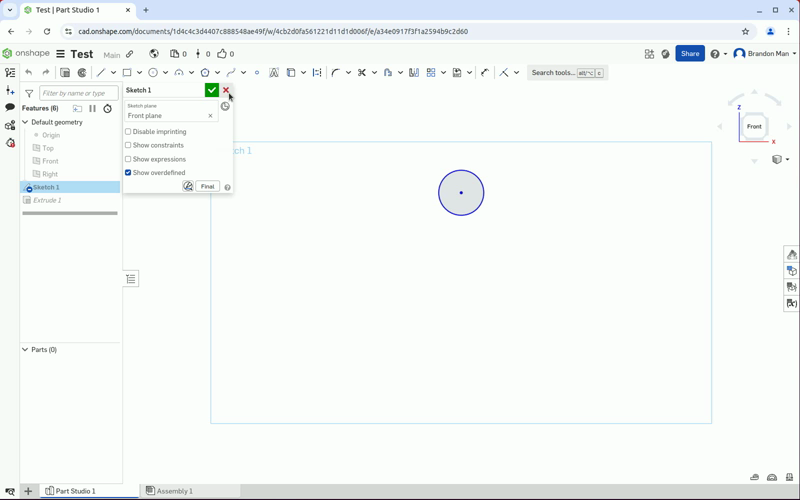
key(shift+s)
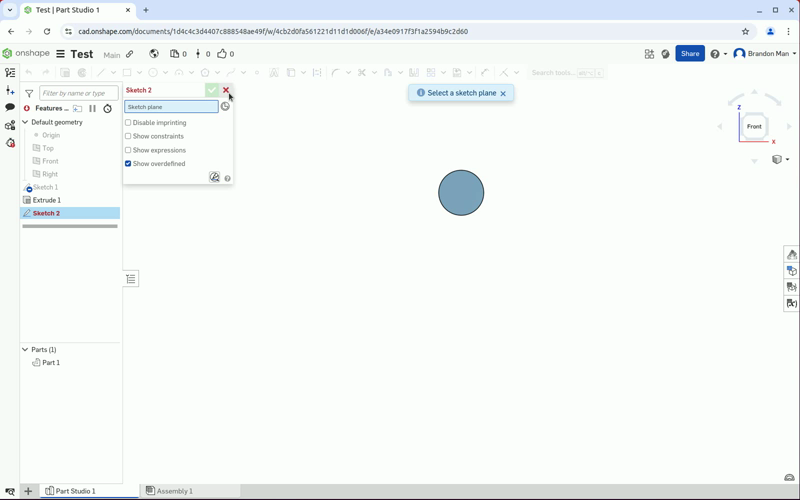
mouse_move(73, 163)
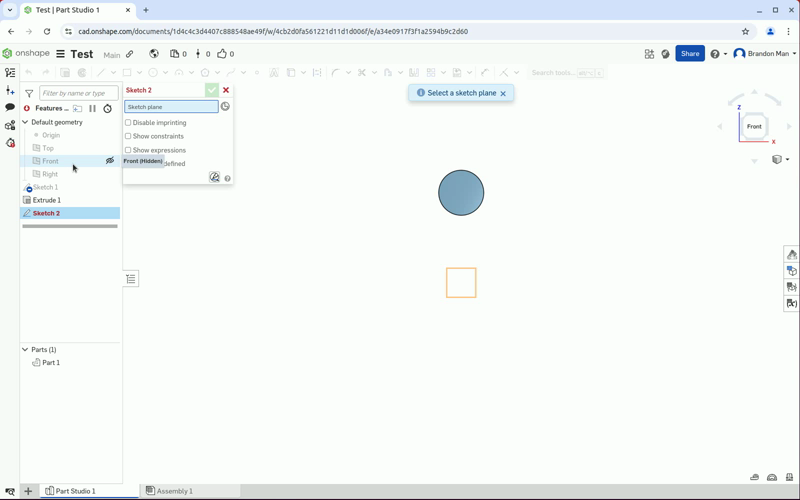
click(73, 163)
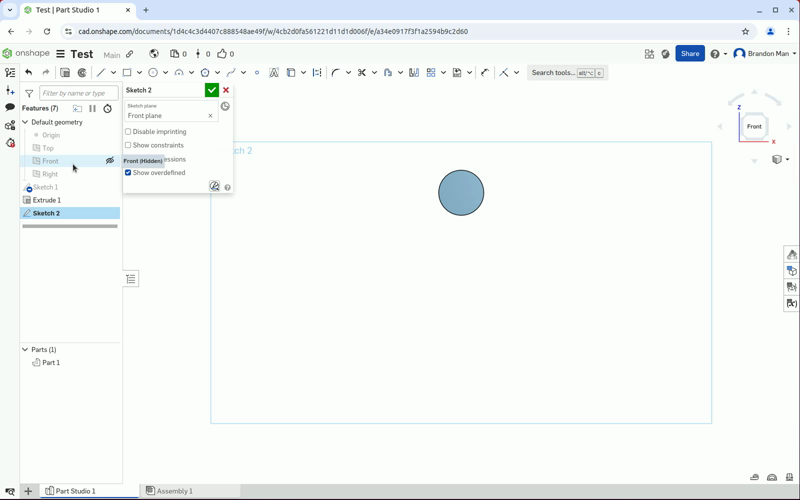
mouse_move(73, 352)
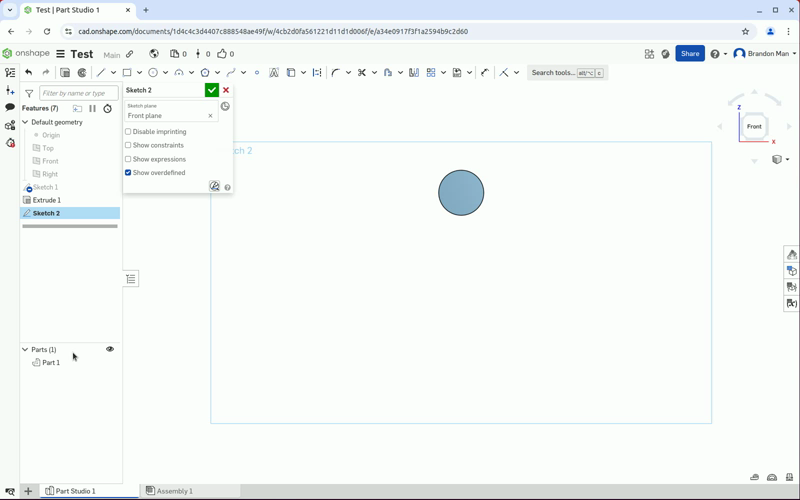
key(y)
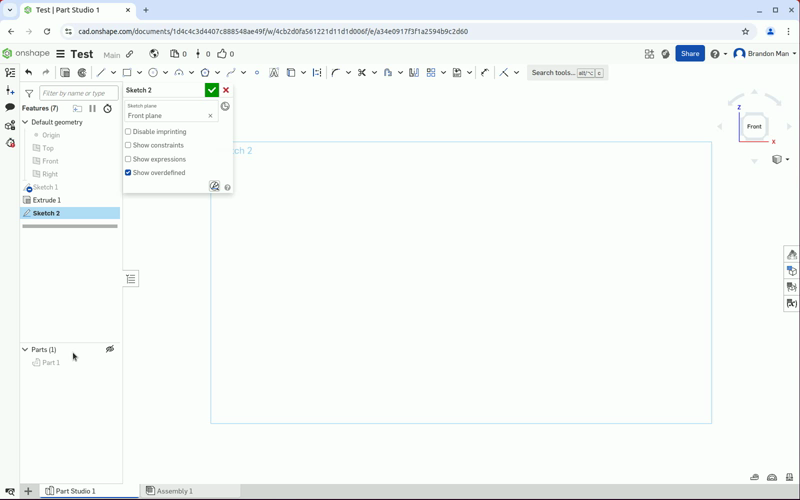
key(c)
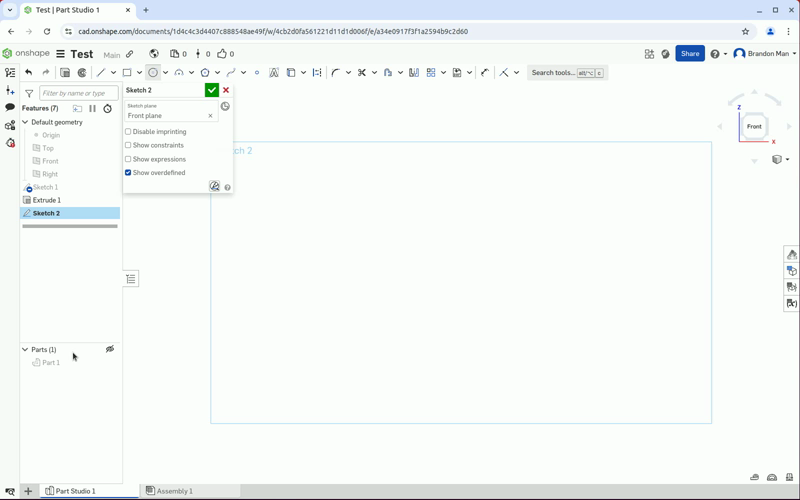
key_down(shift)
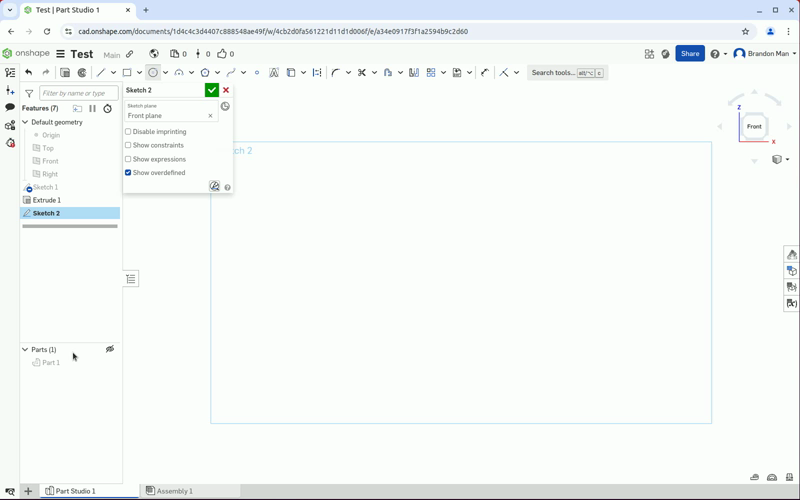
mouse_move(385, 321)
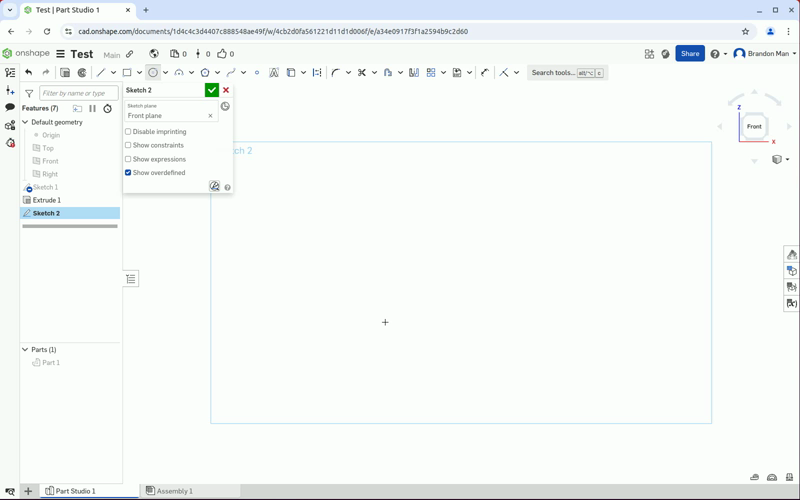
click(385, 321)
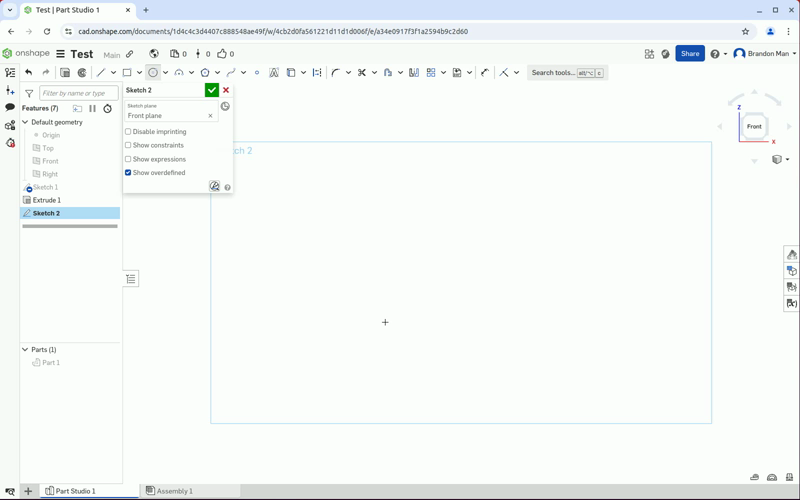
key_up(shift)
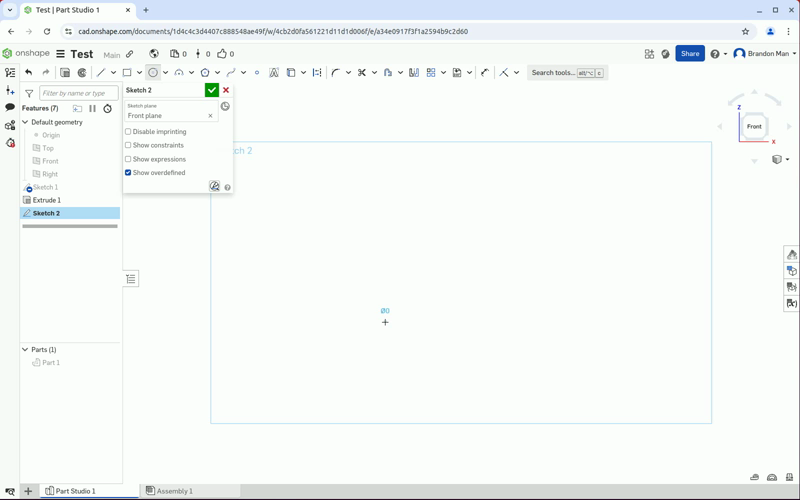
mouse_move(407, 321)
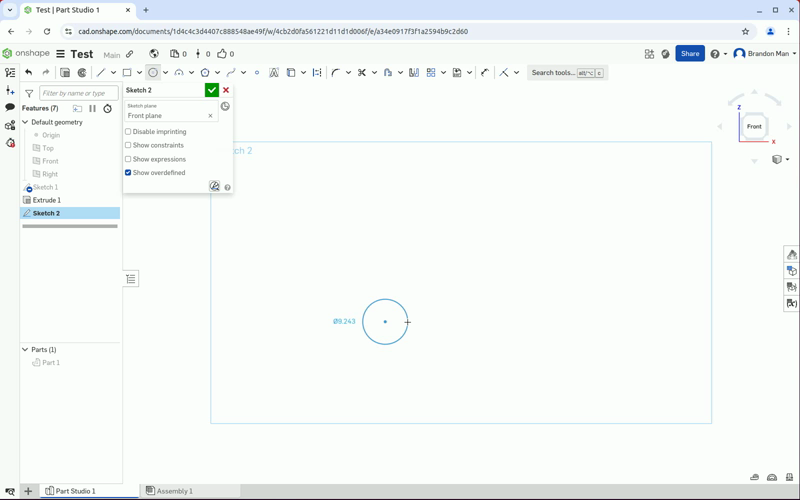
click(407, 321)
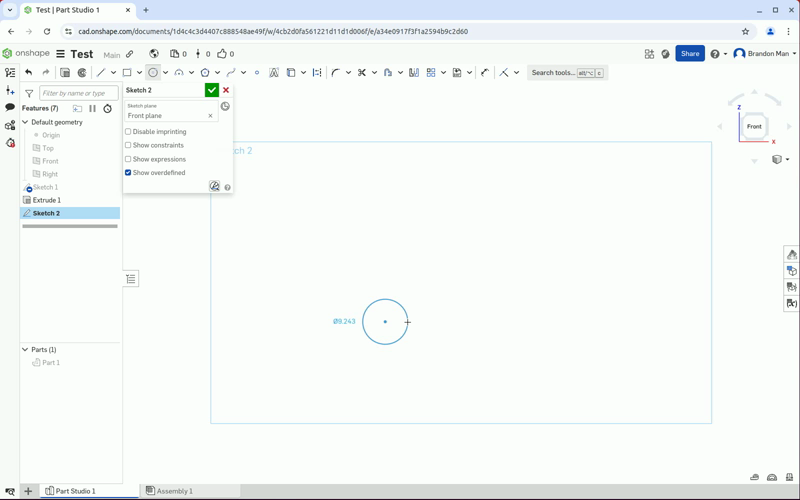
key(esc)
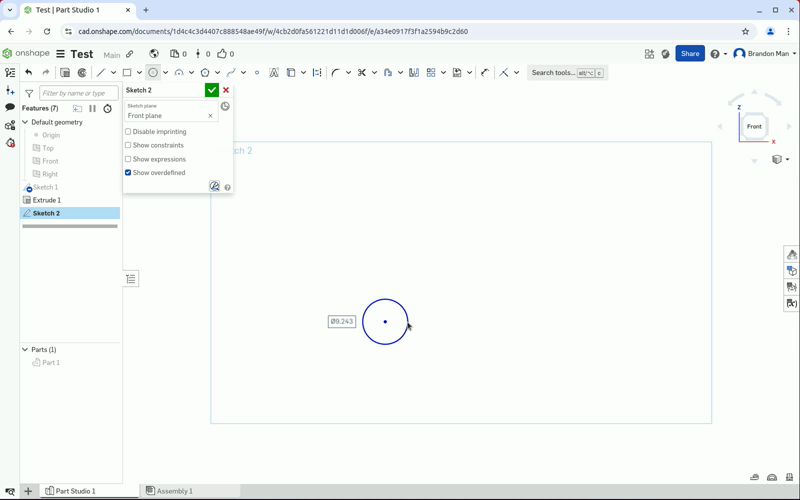
mouse_move(390, 304)
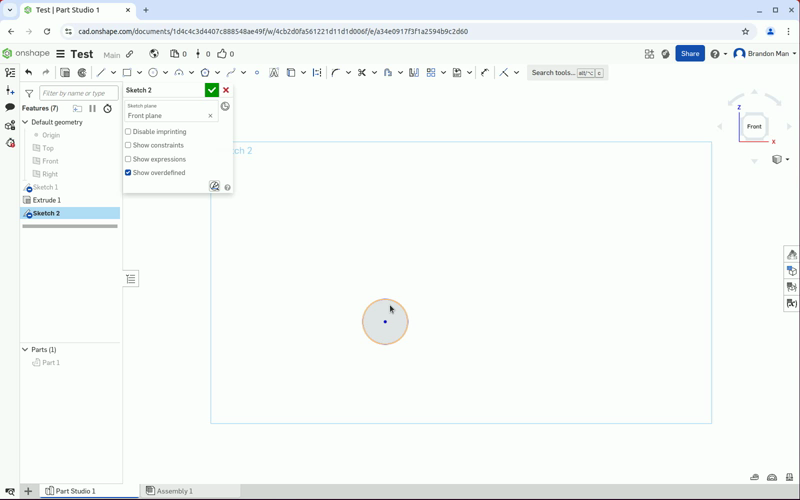
scroll(6)
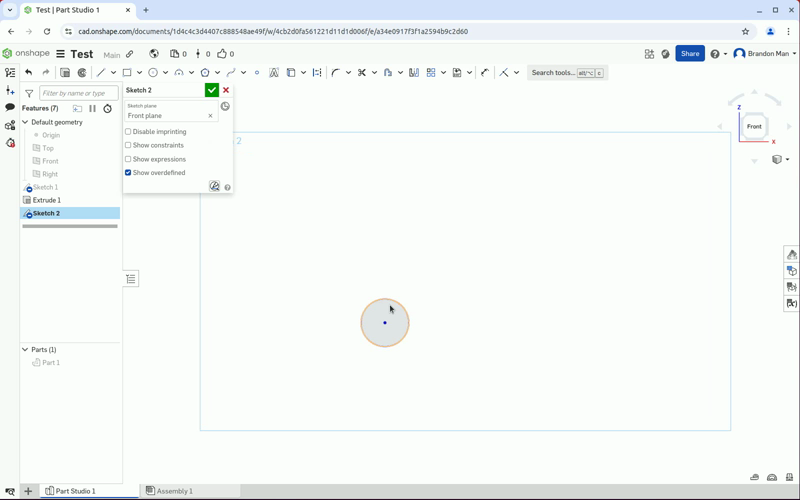
scroll(6)
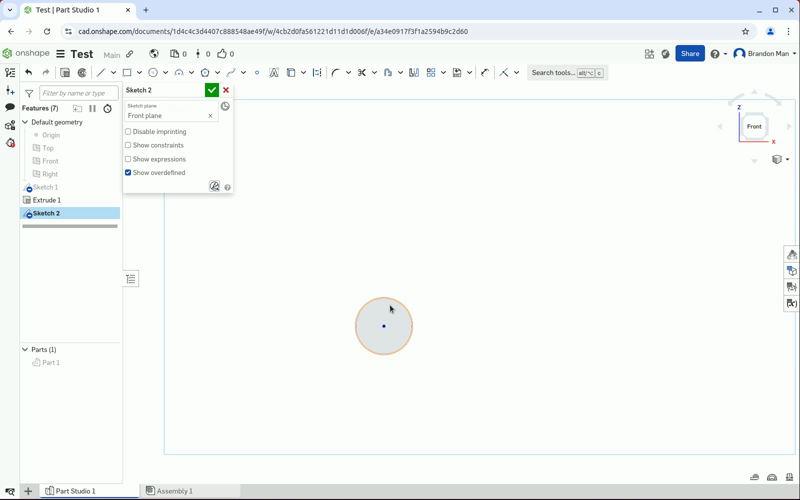
scroll(6)
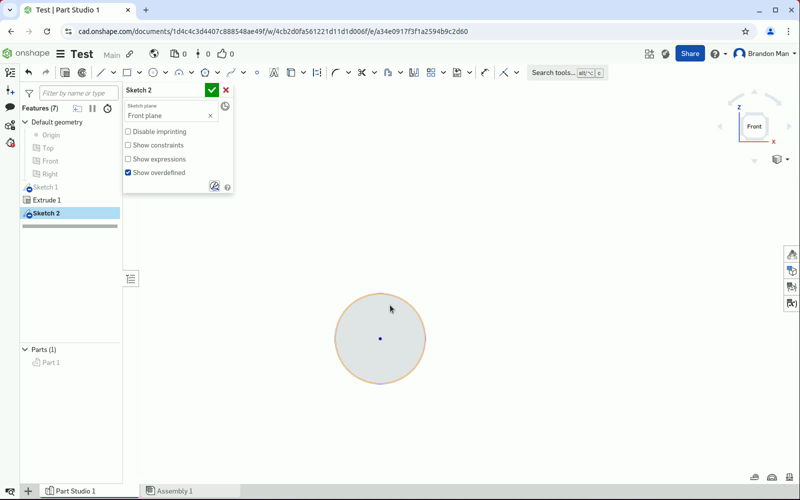
scroll(6)
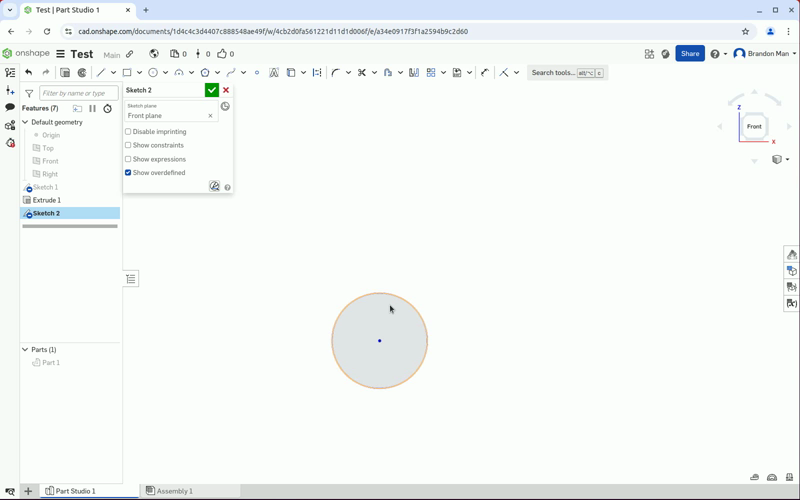
scroll(6)
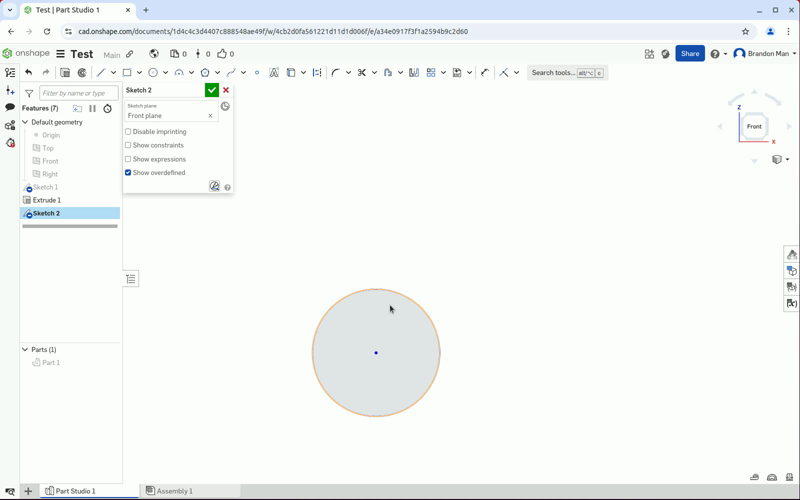
scroll(6)
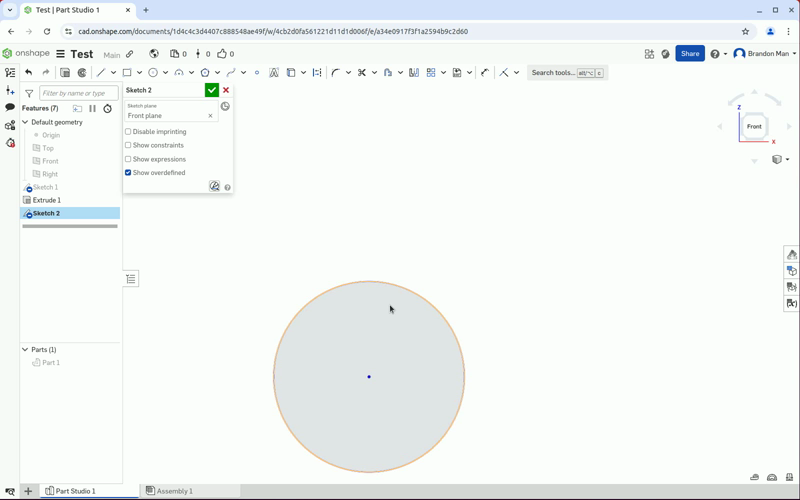
scroll(6)
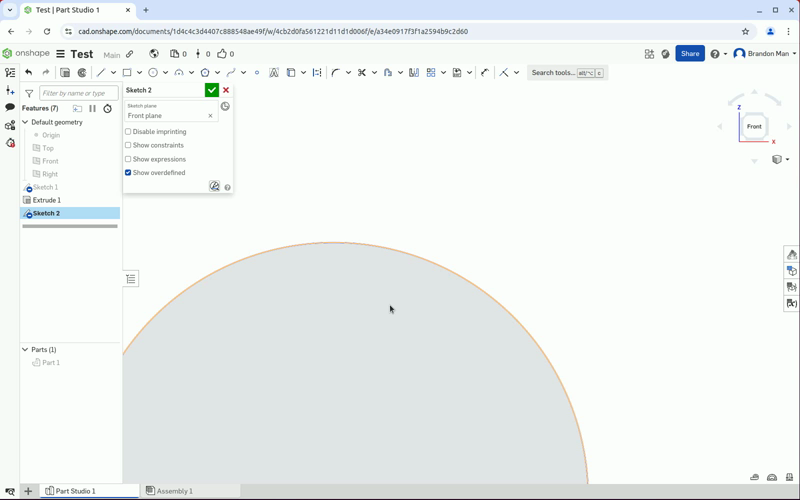
click(390, 304)
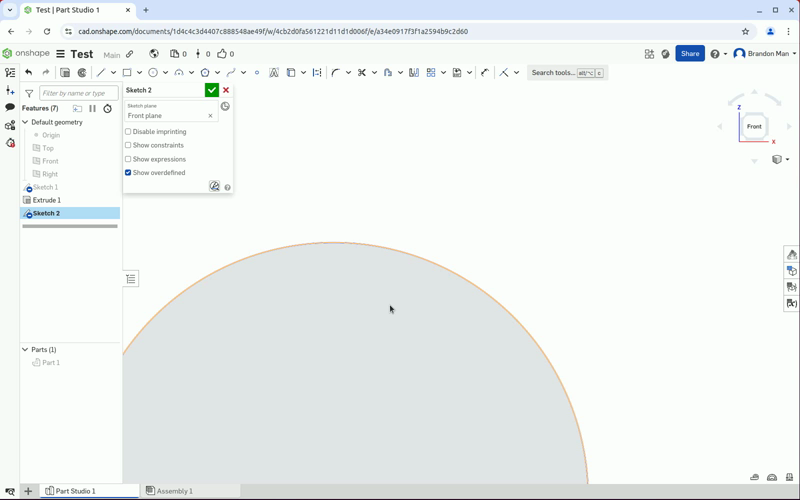
scroll(-6)
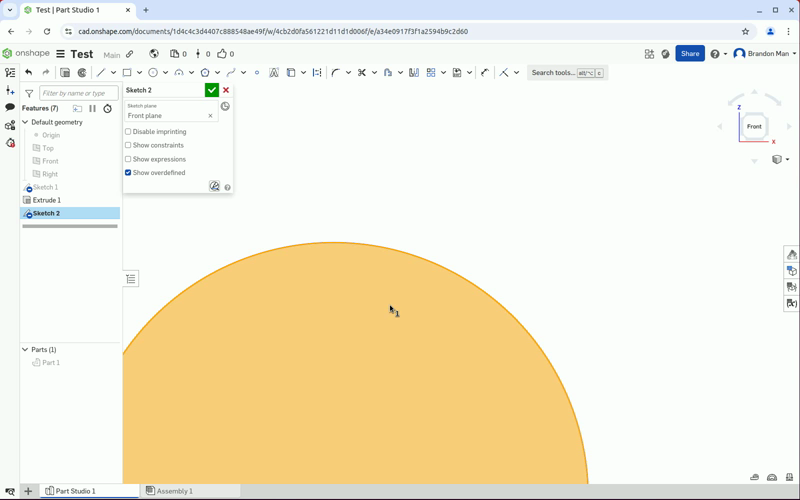
scroll(-6)
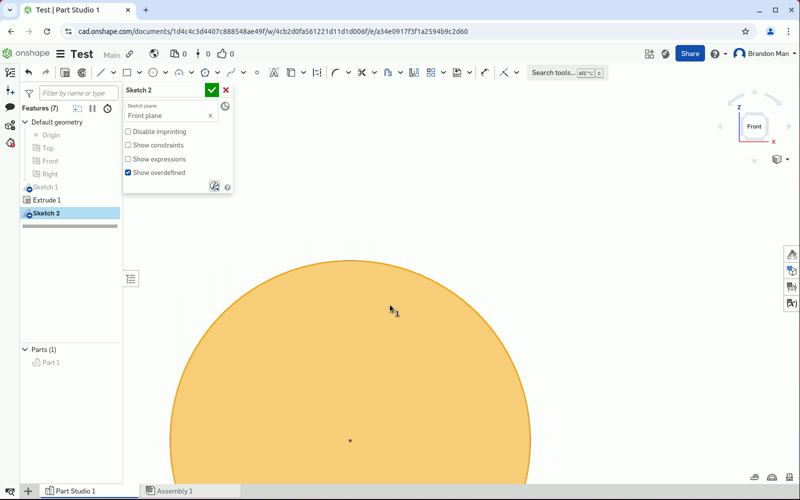
scroll(-6)
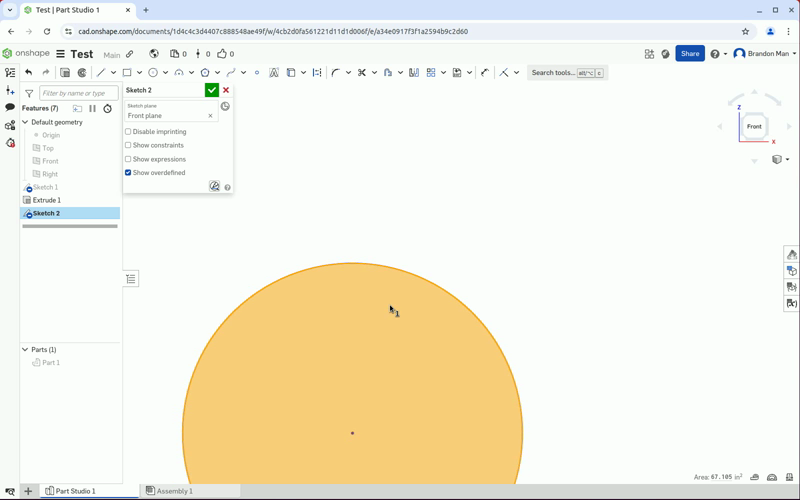
scroll(-6)
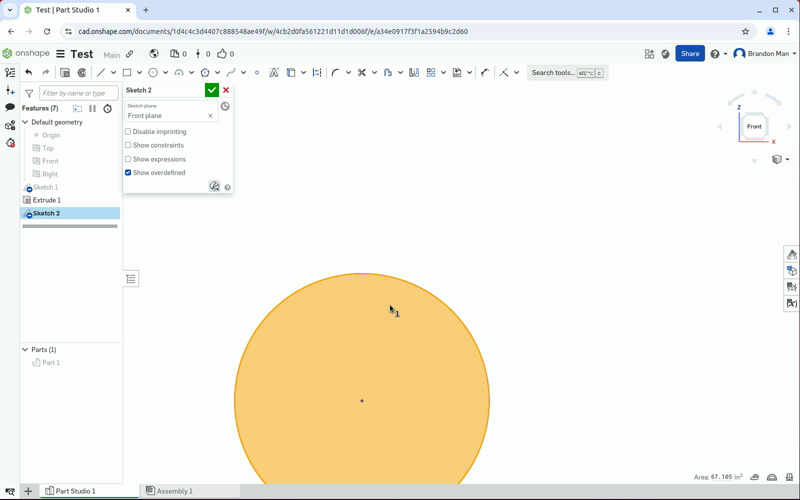
scroll(-6)
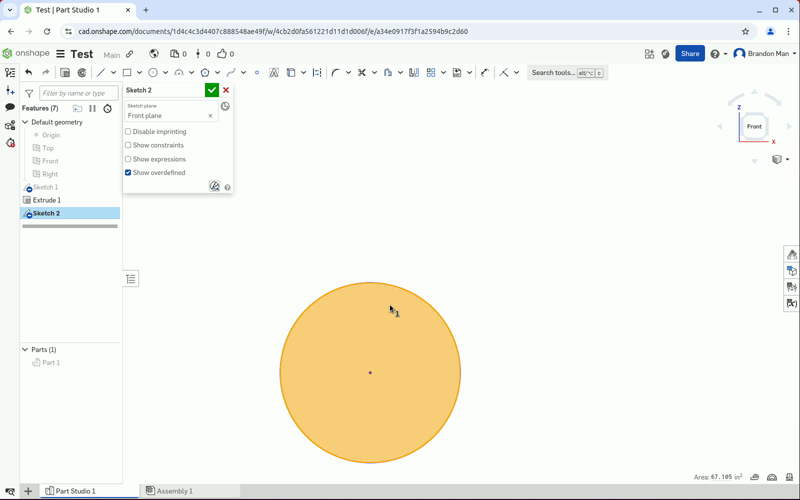
scroll(-6)
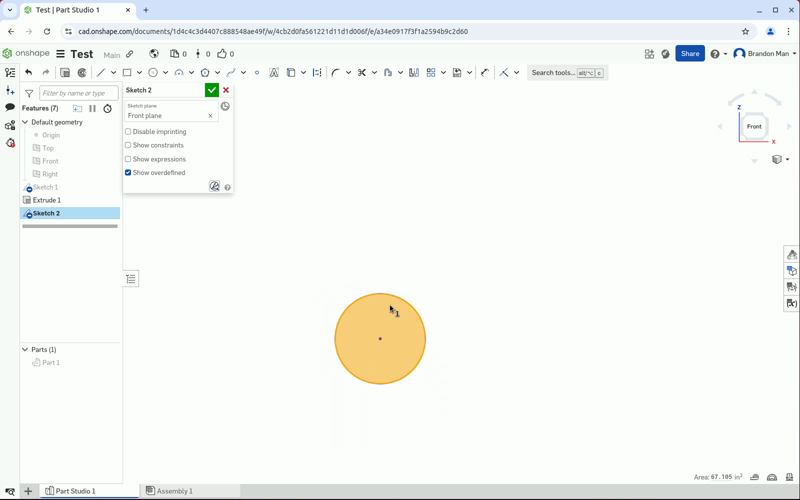
scroll(-6)
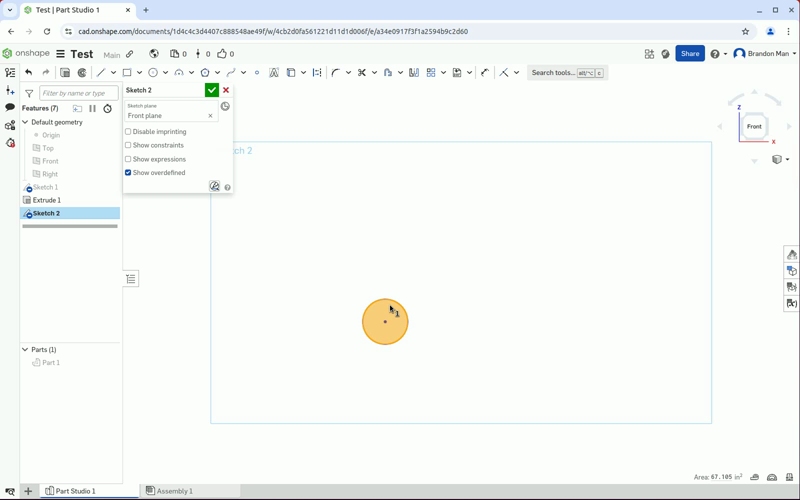
mouse_move(73, 352)
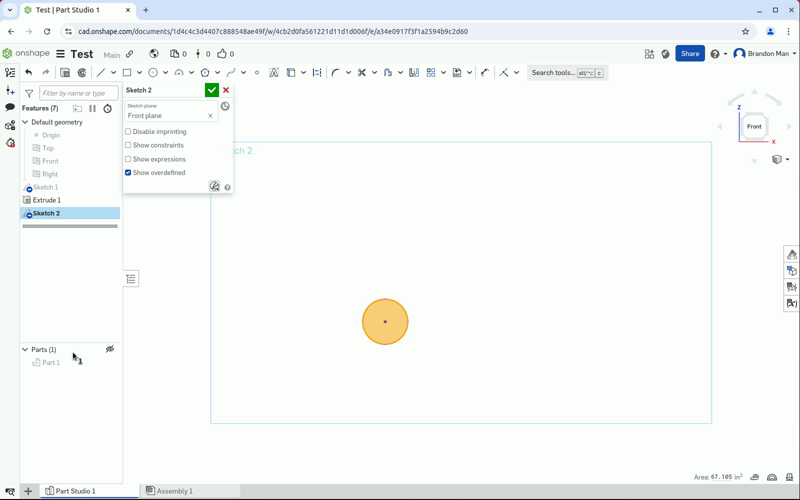
key(shift+y)
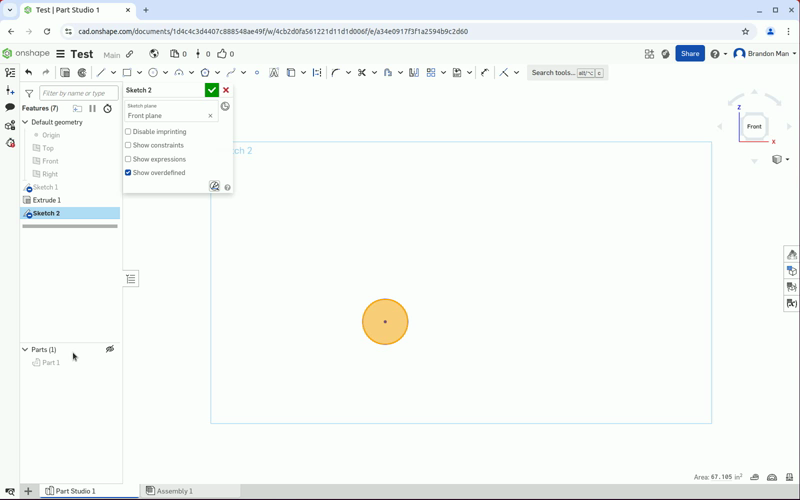
key(shift+e)
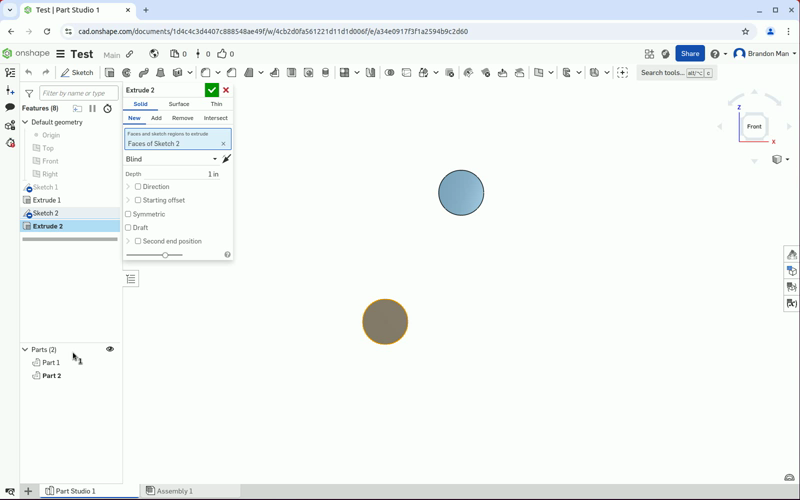
mouse_move(143, 106)
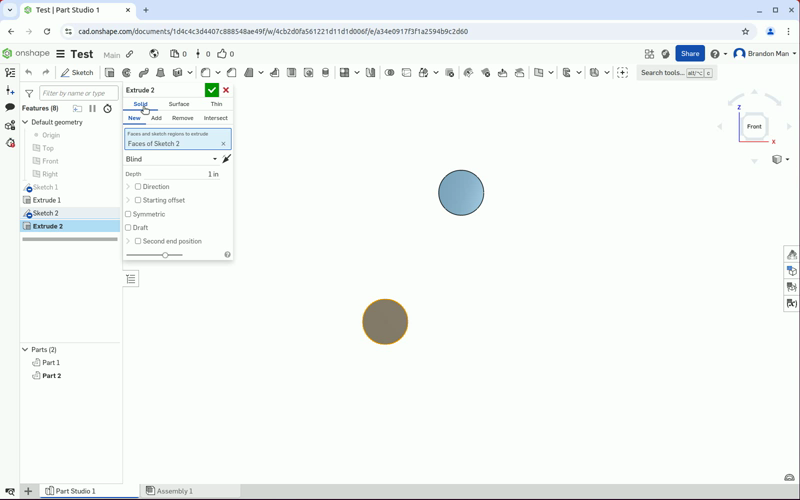
click(143, 106)
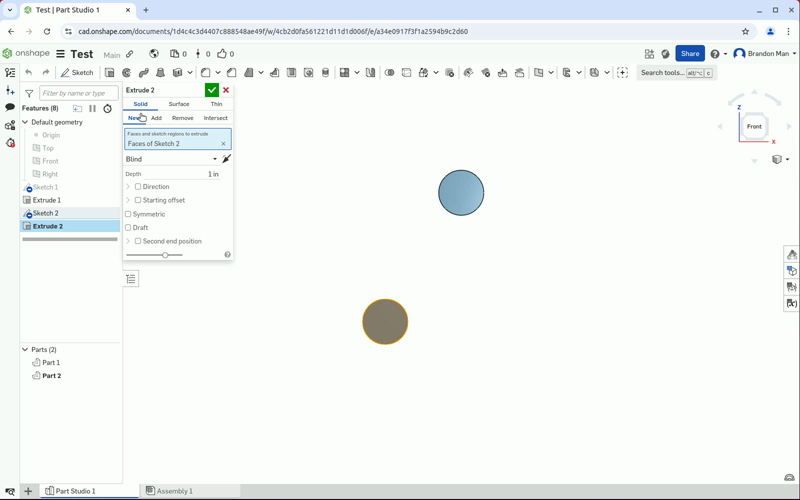
mouse_move(137, 120)
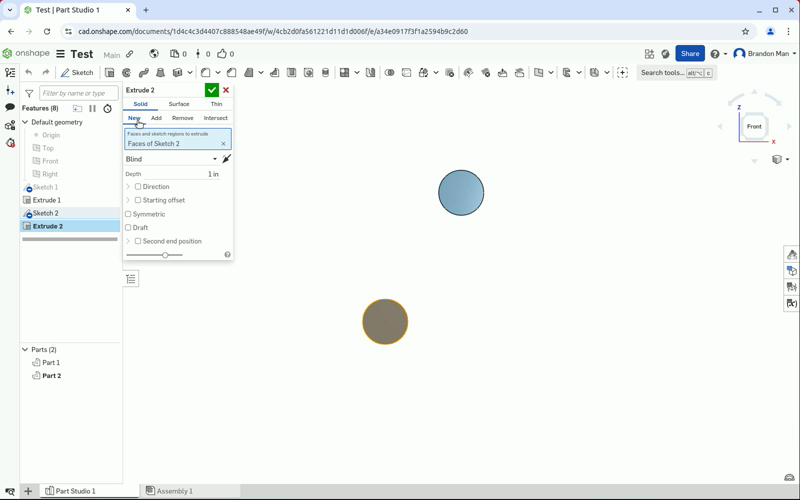
click(137, 120)
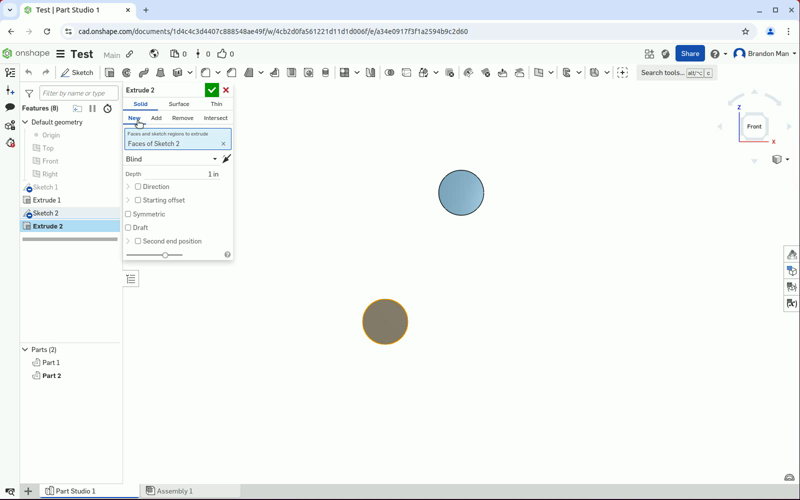
key(tab, 4)
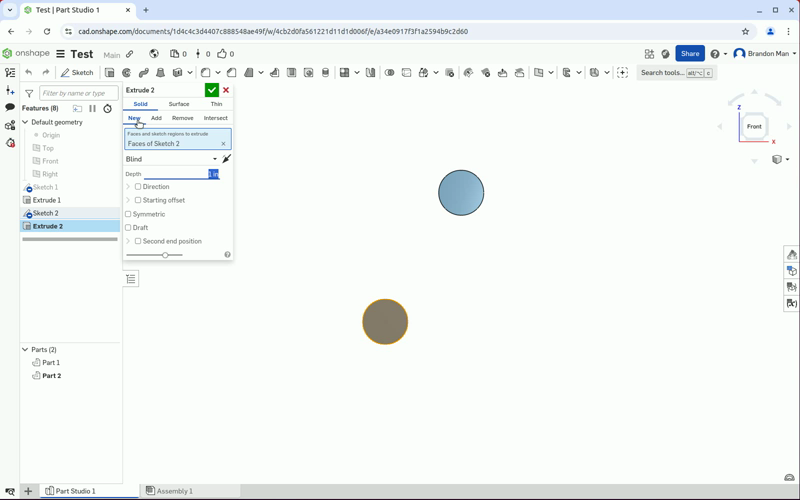
text(9.147)
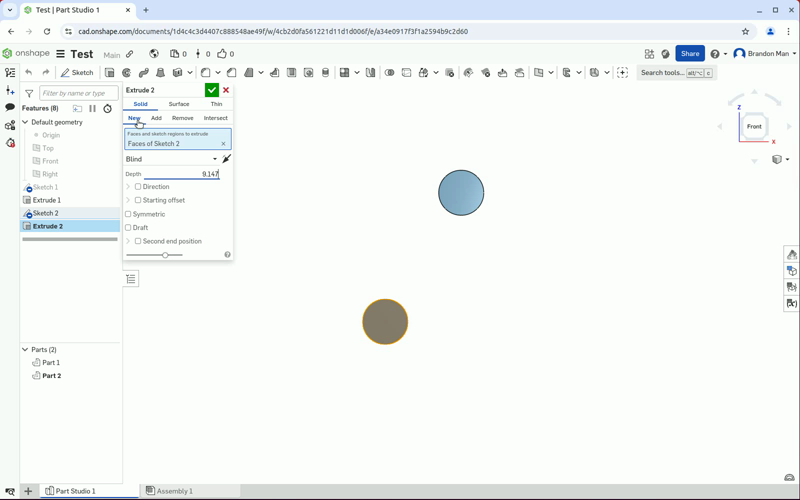
key(enter)
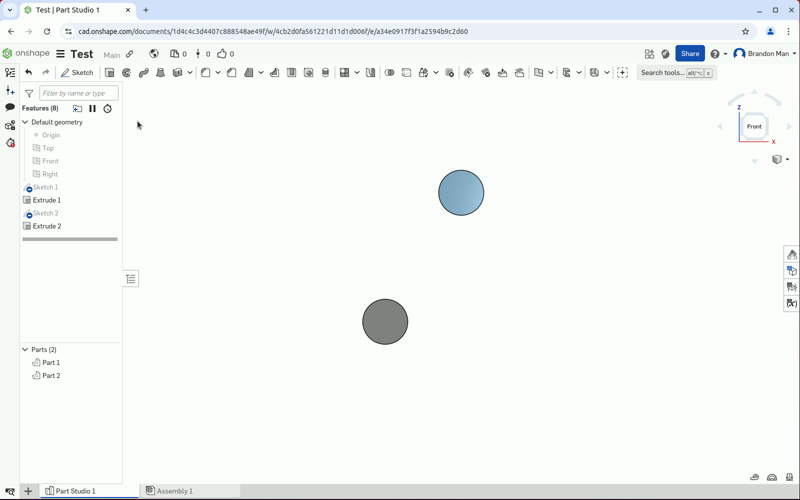
key(shift+h)
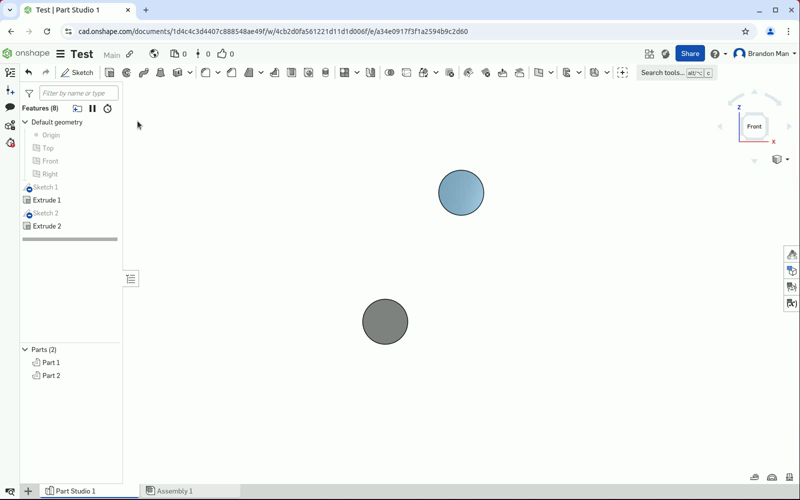
key(shift+h)
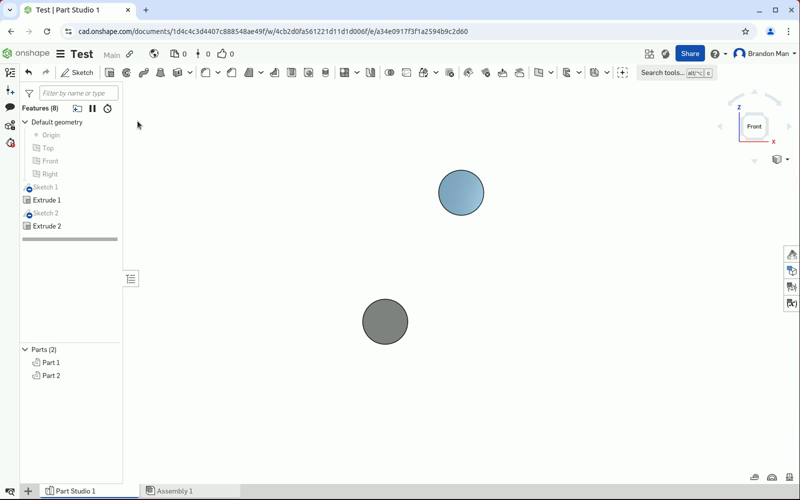
mouse_move(73, 189)
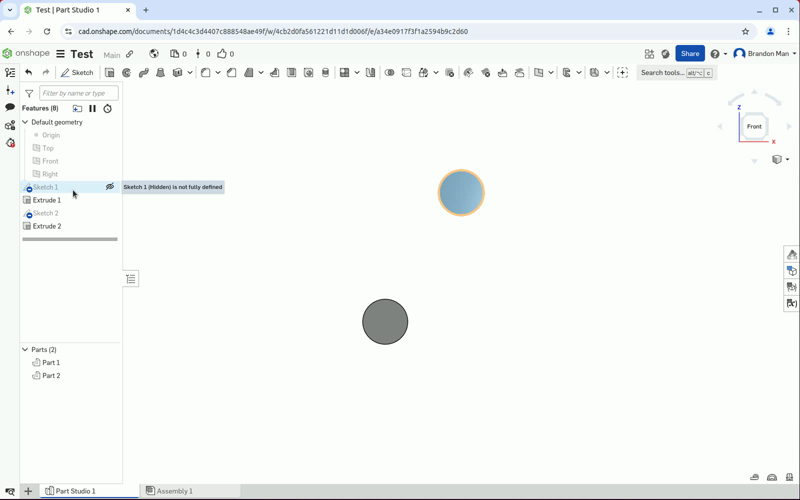
click(73, 189)
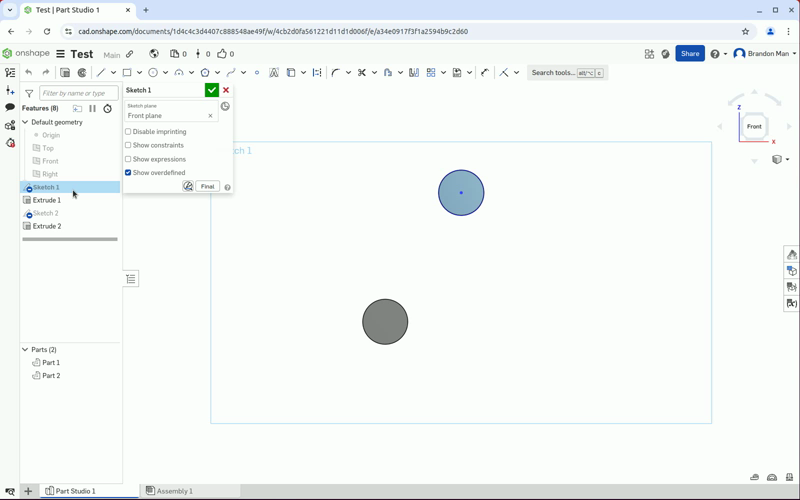
mouse_move(229, 92)
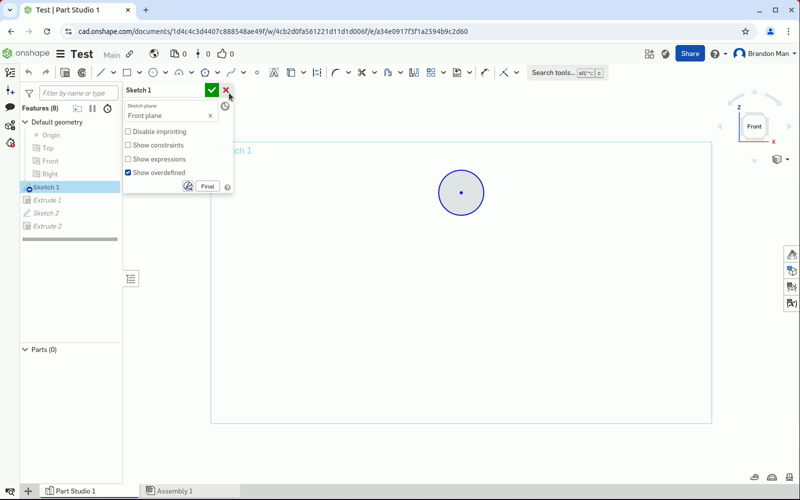
click(229, 92)
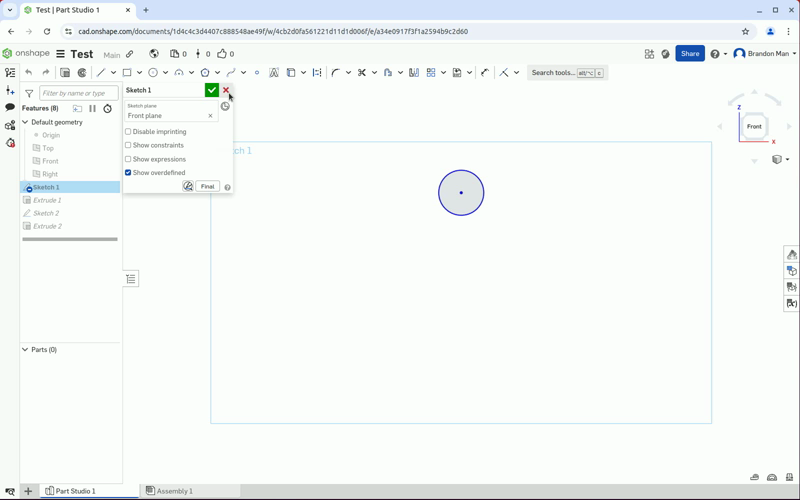
key(shift+s)
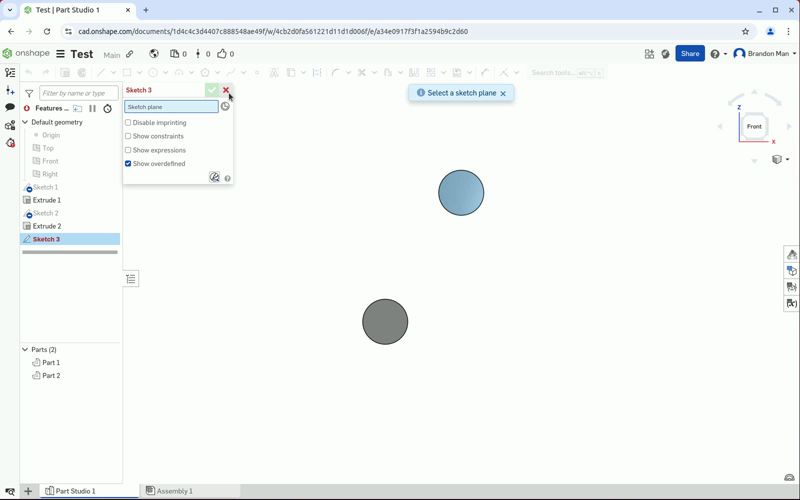
mouse_move(73, 163)
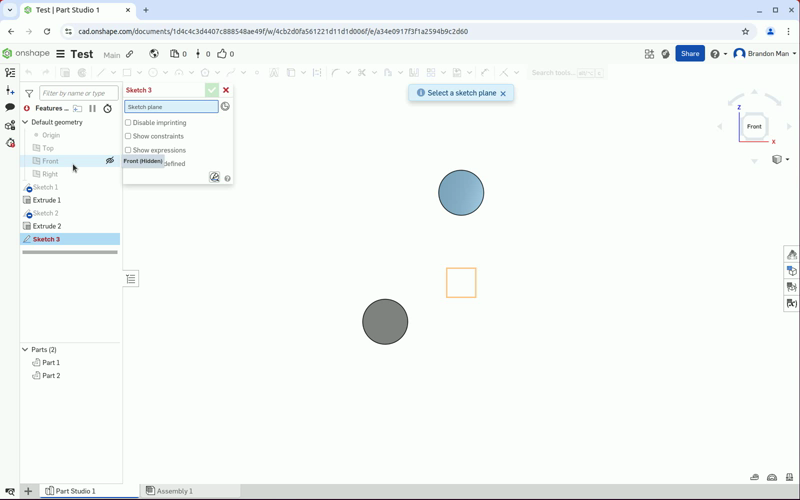
click(73, 163)
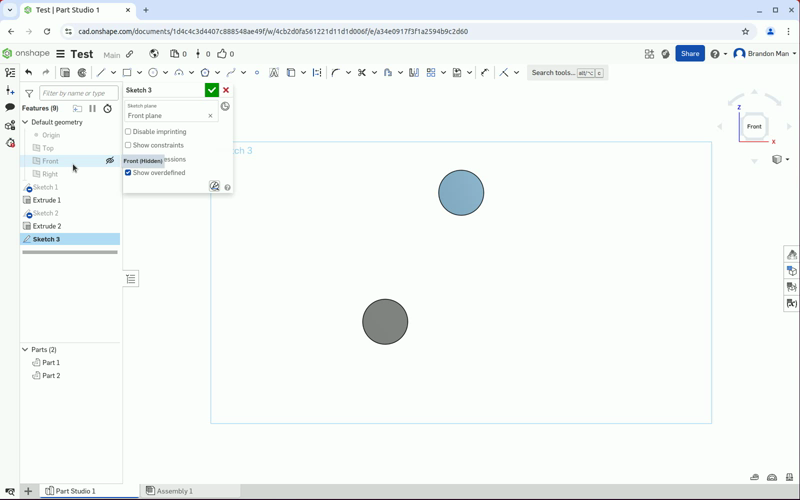
mouse_move(73, 352)
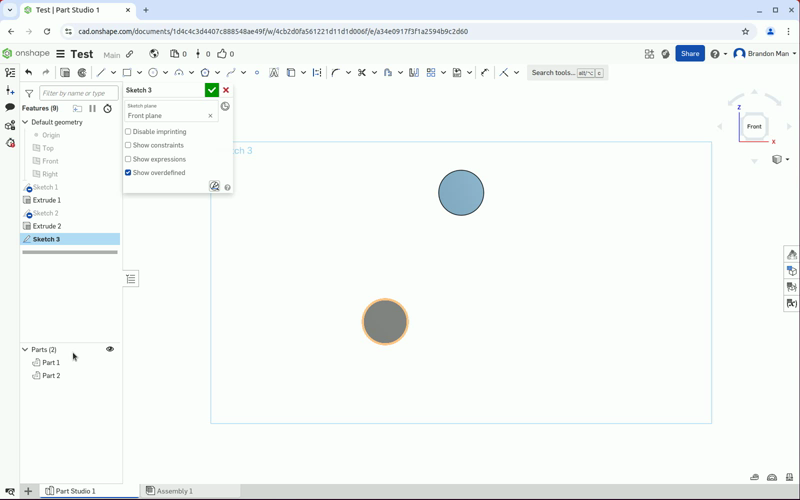
key(y)
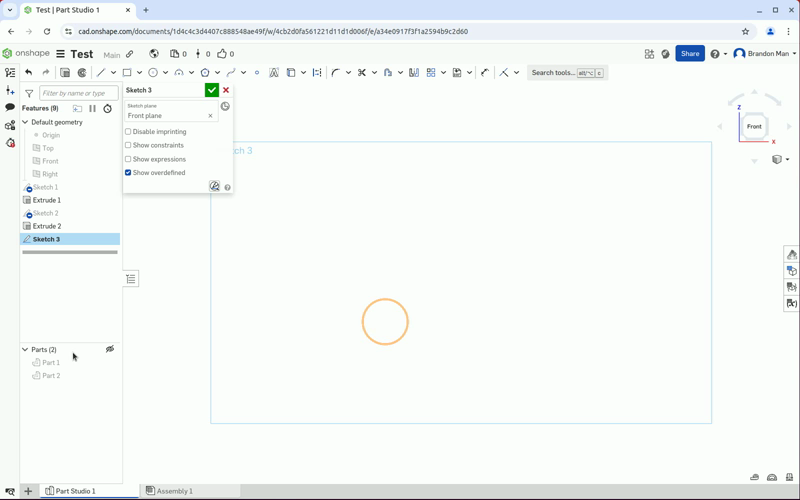
key(c)
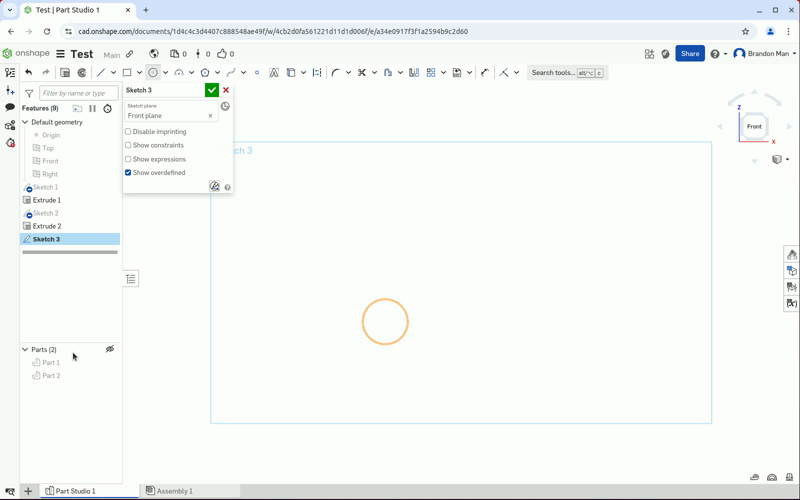
key_down(shift)
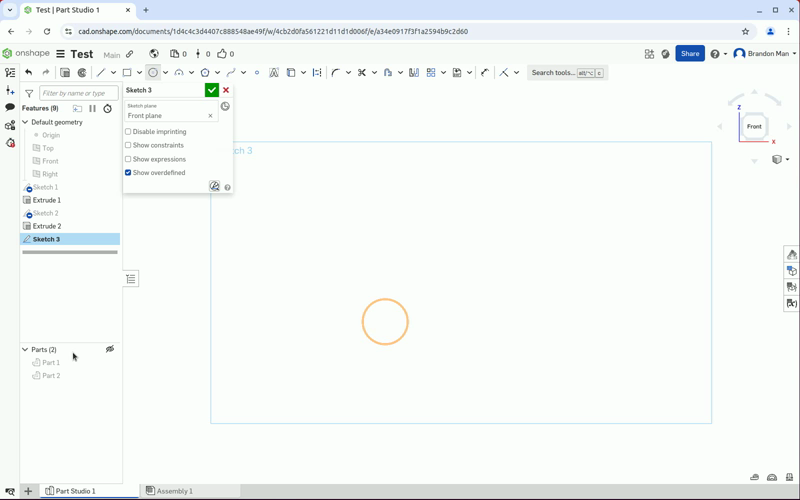
mouse_move(535, 324)
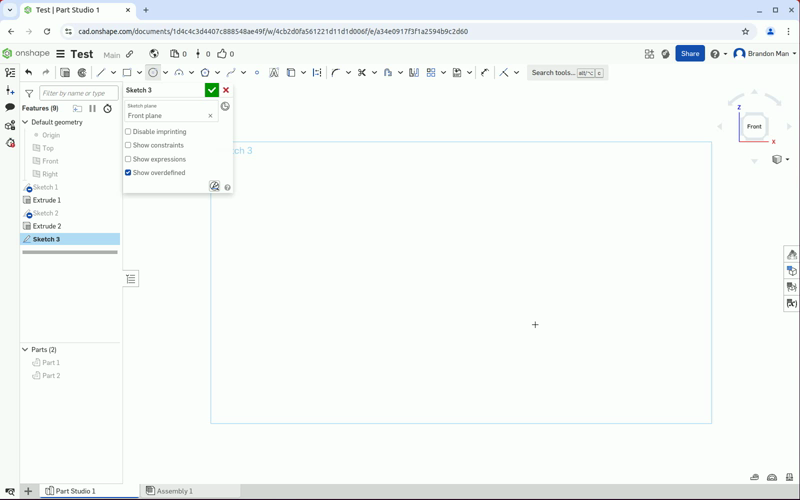
click(535, 324)
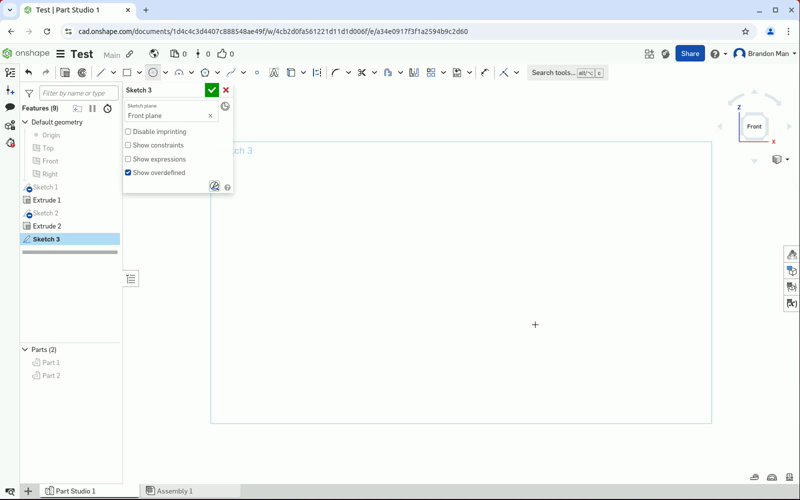
key_up(shift)
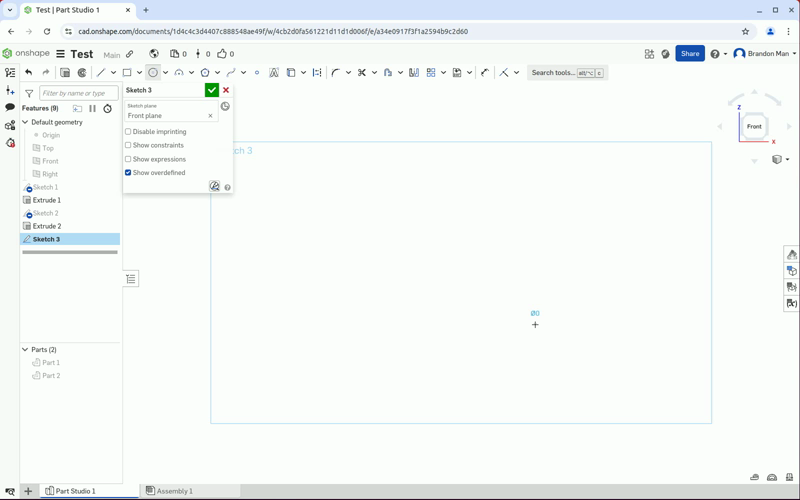
mouse_move(558, 324)
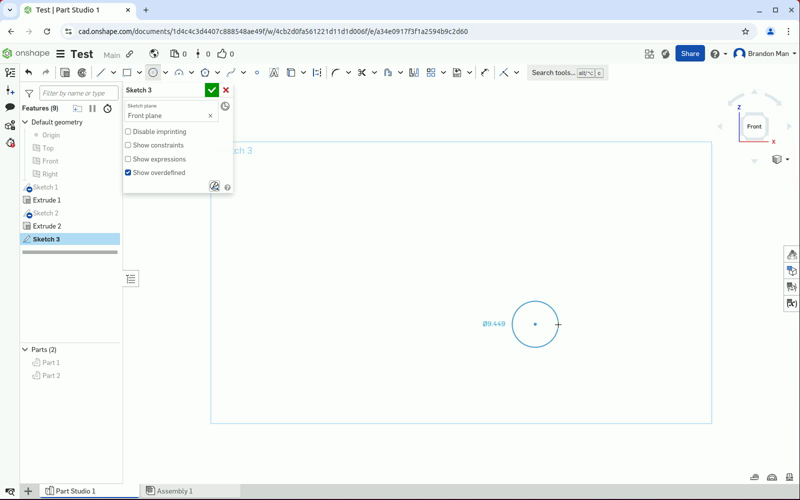
click(558, 324)
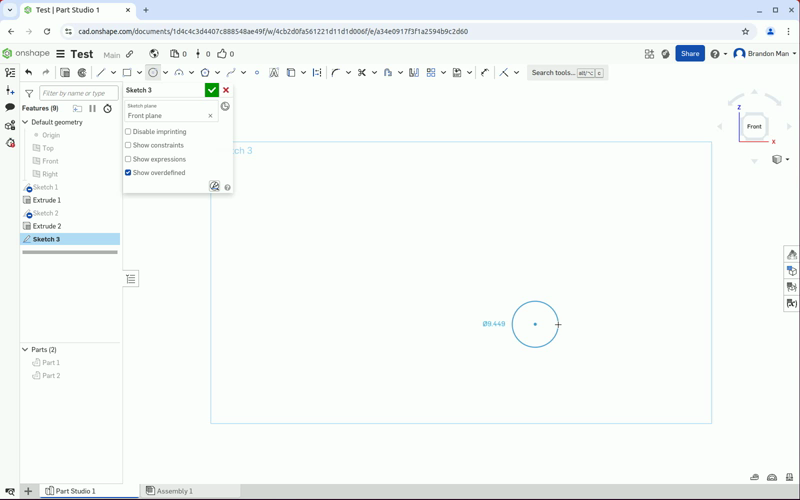
key(esc)
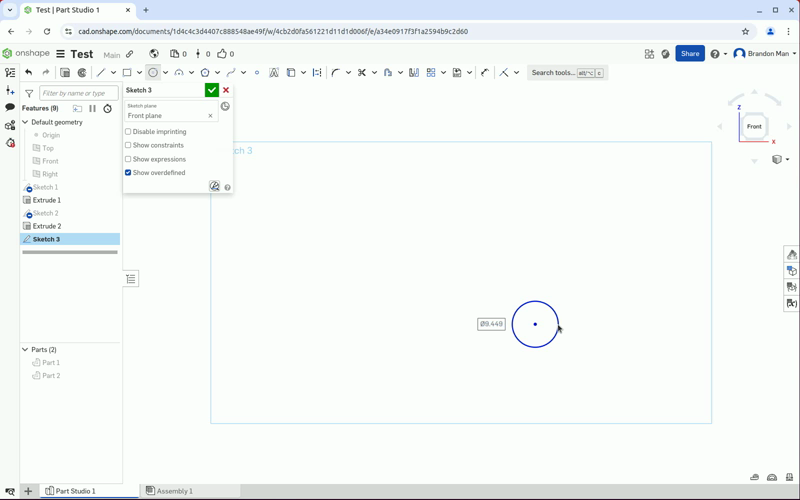
mouse_move(550, 320)
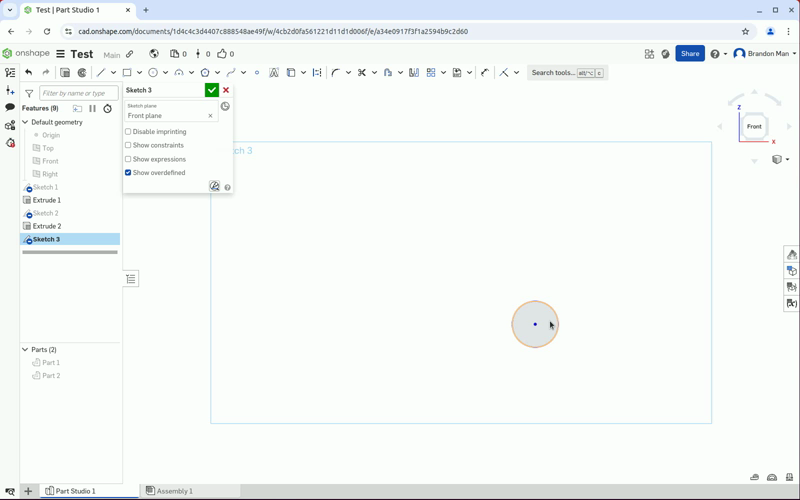
scroll(6)
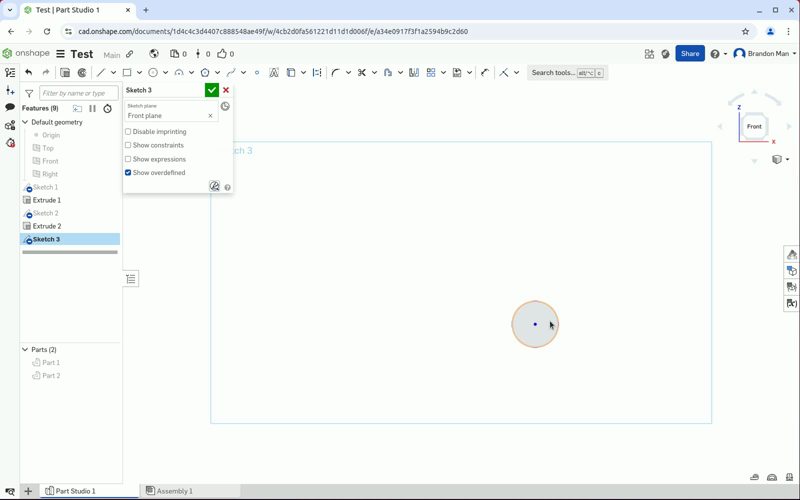
scroll(6)
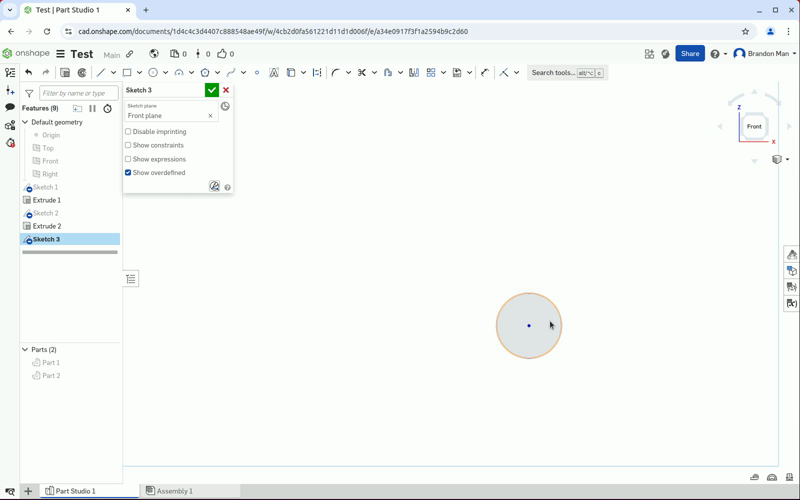
scroll(6)
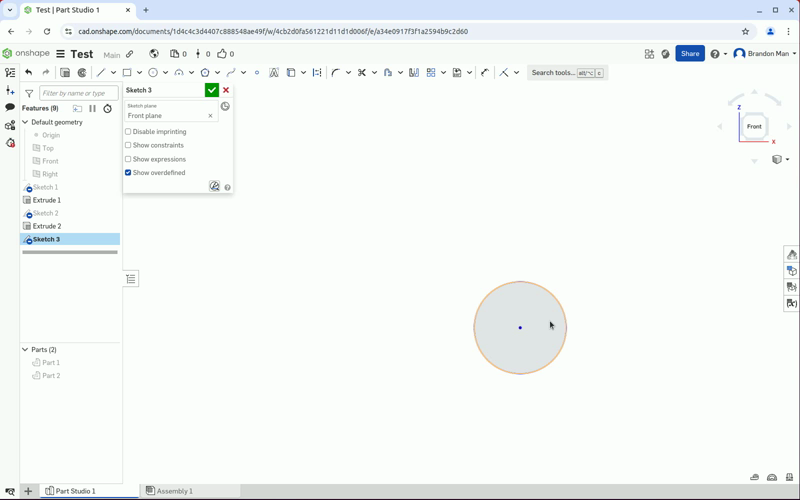
scroll(6)
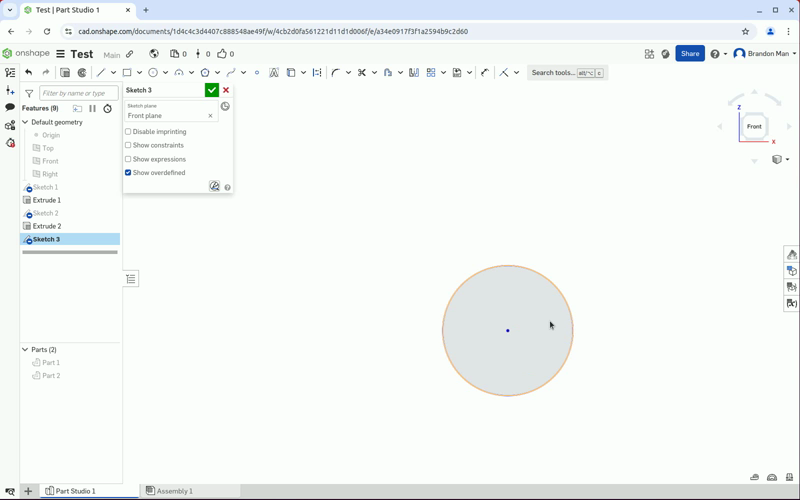
scroll(6)
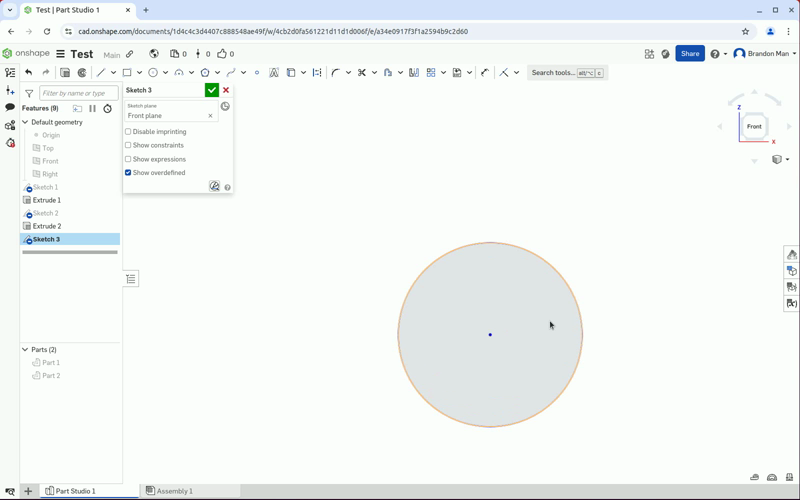
scroll(6)
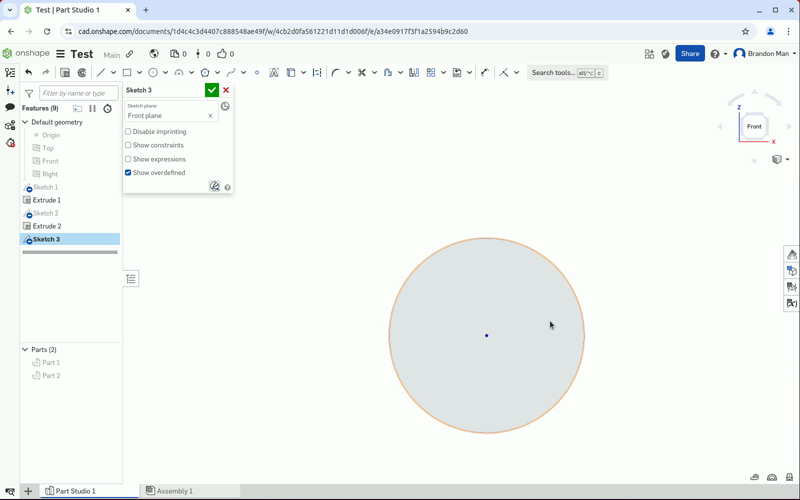
scroll(6)
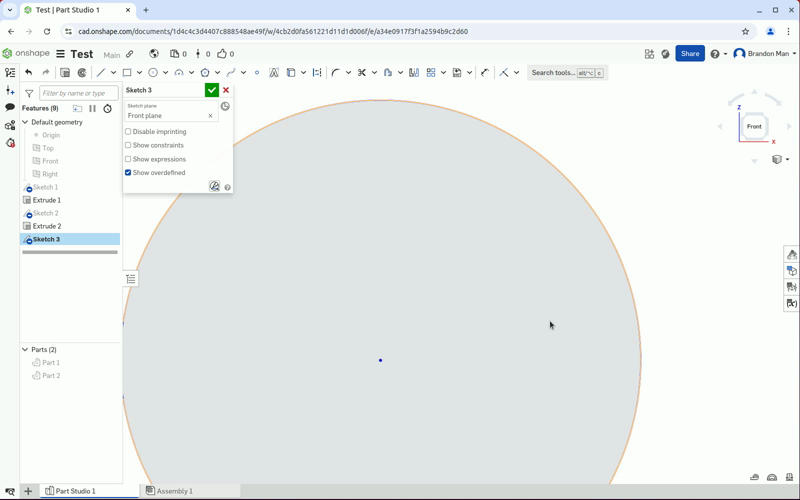
click(550, 320)
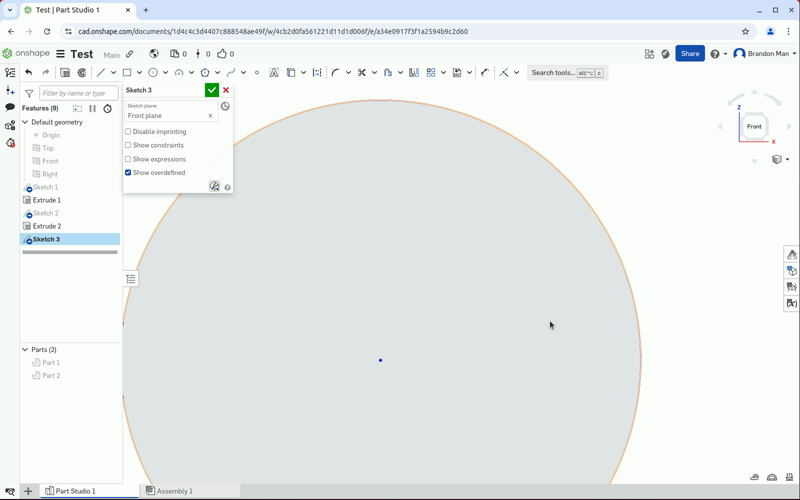
scroll(-6)
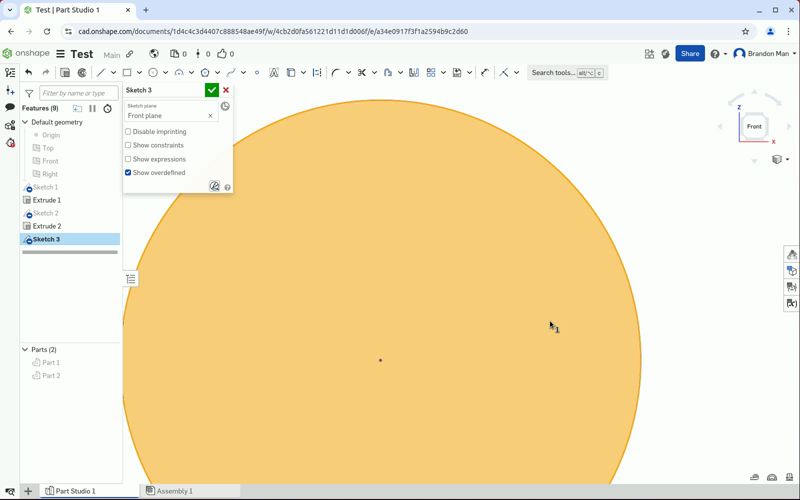
scroll(-6)
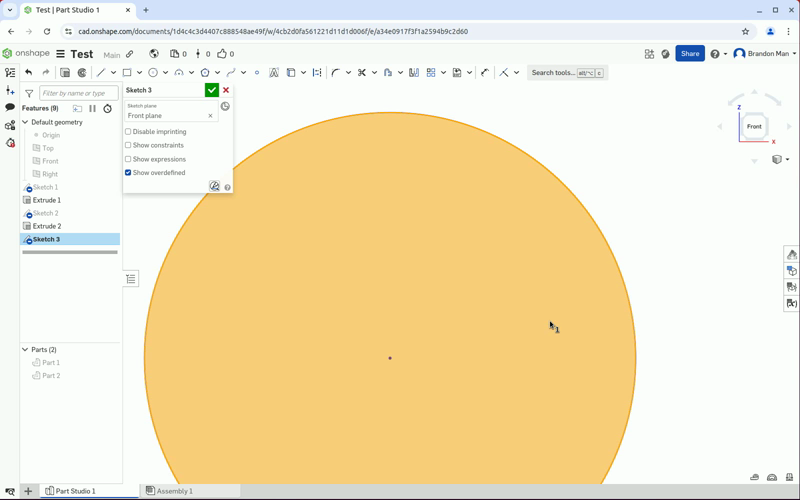
scroll(-6)
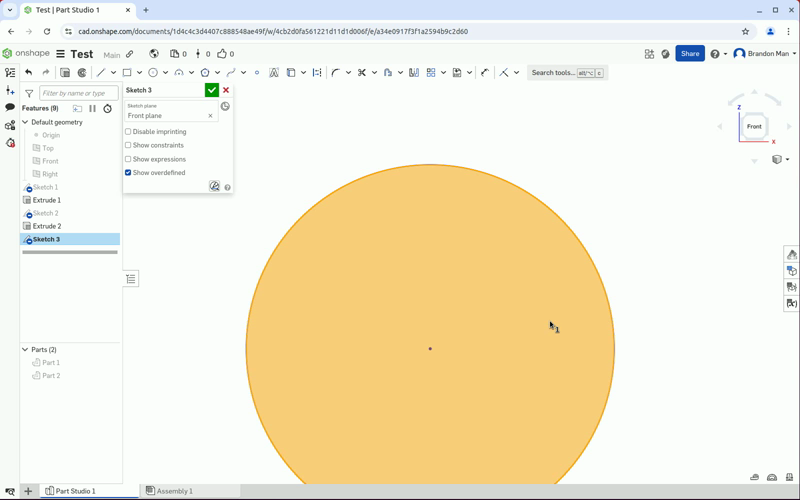
scroll(-6)
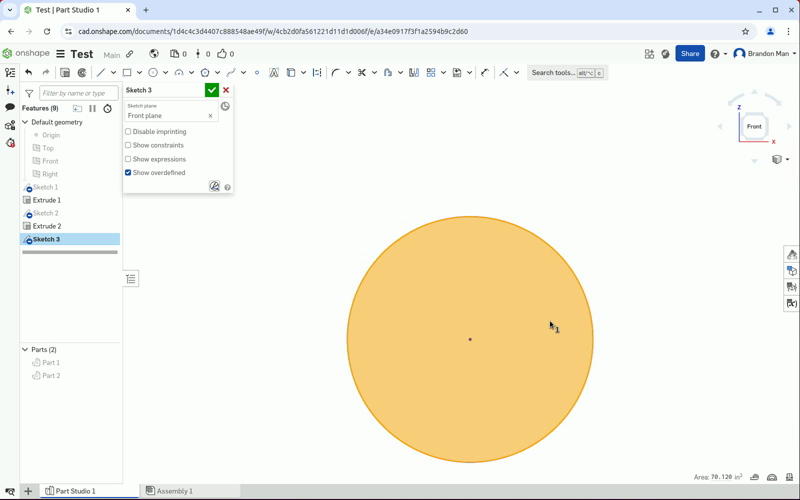
scroll(-6)
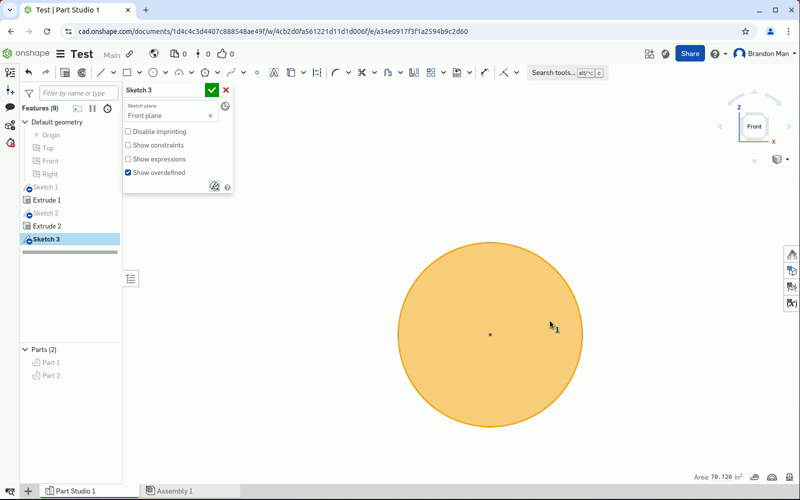
scroll(-6)
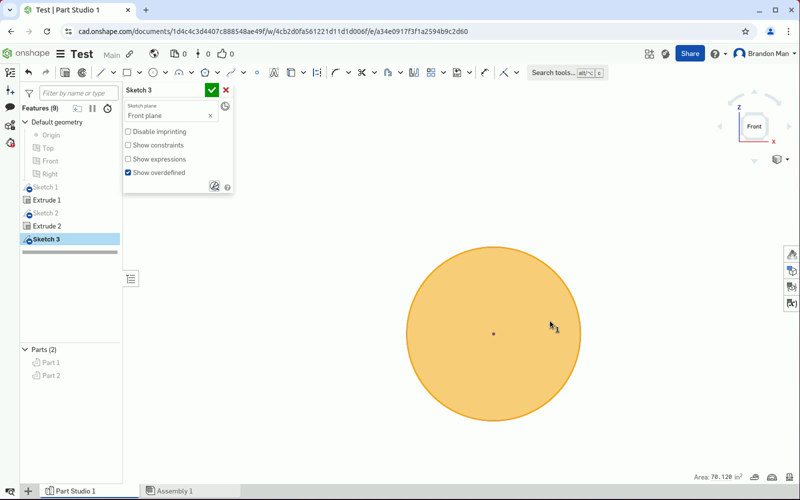
scroll(-6)
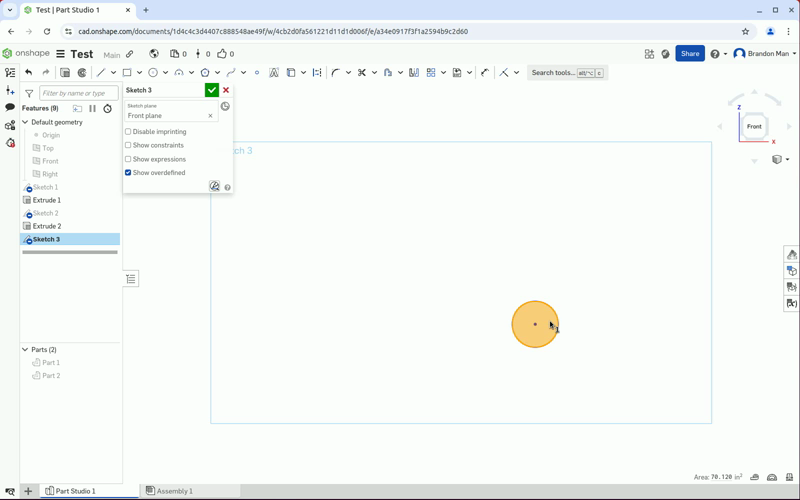
mouse_move(73, 352)
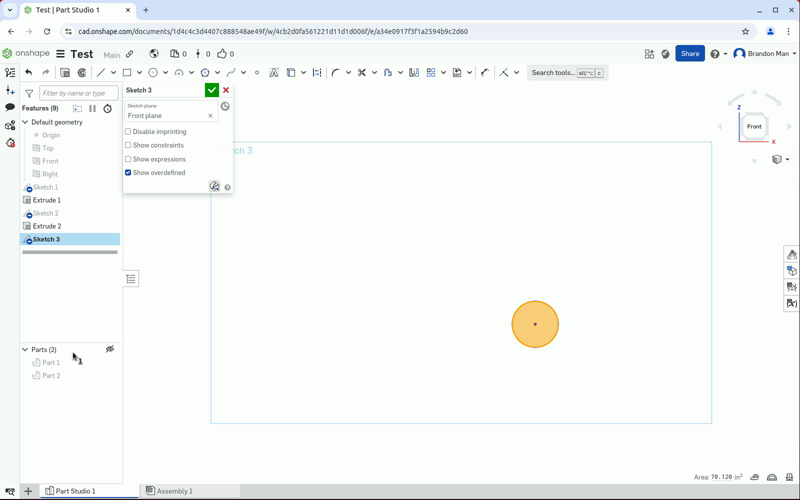
key(shift+y)
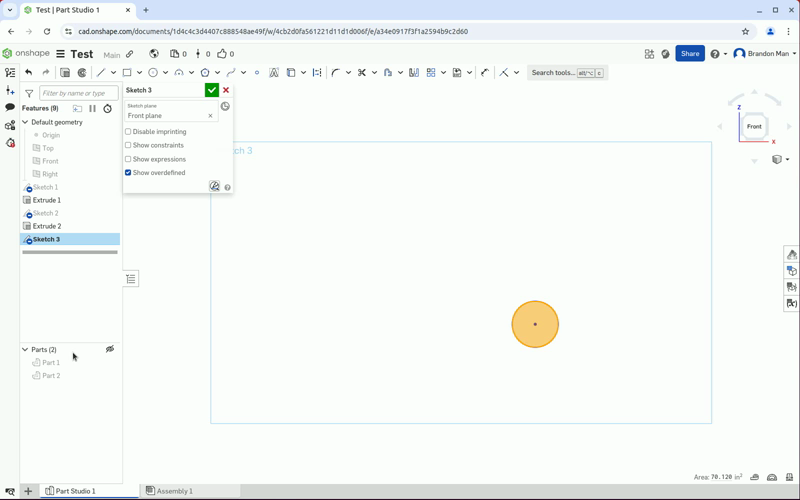
key(shift+e)
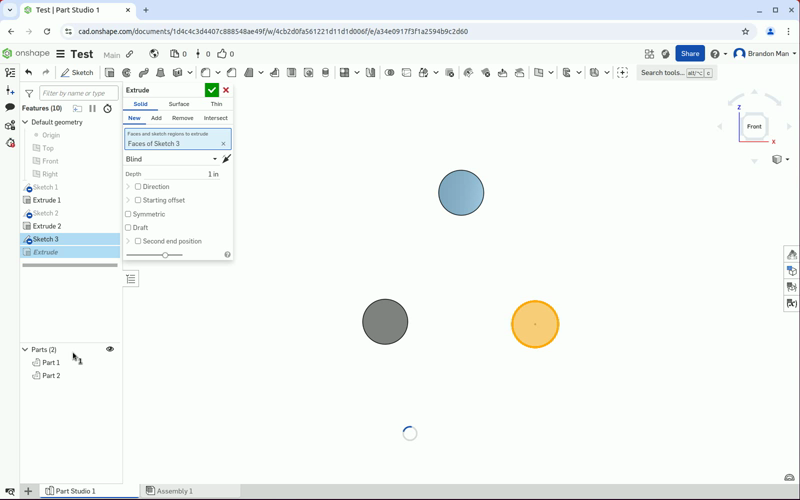
mouse_move(143, 106)
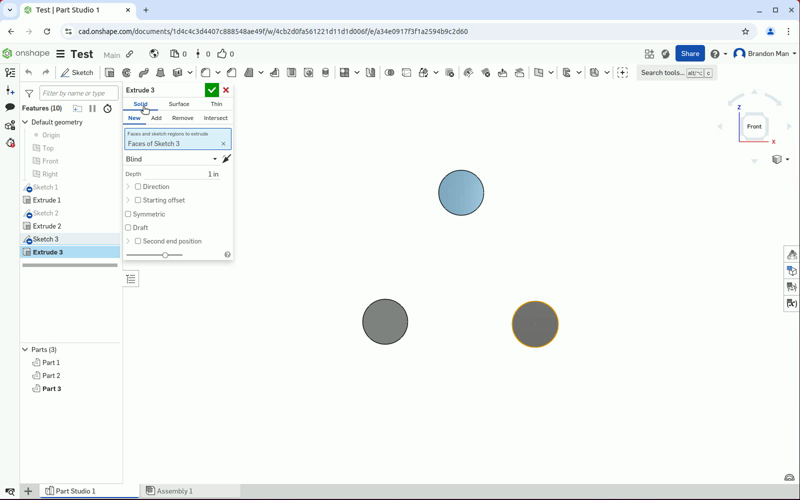
click(143, 106)
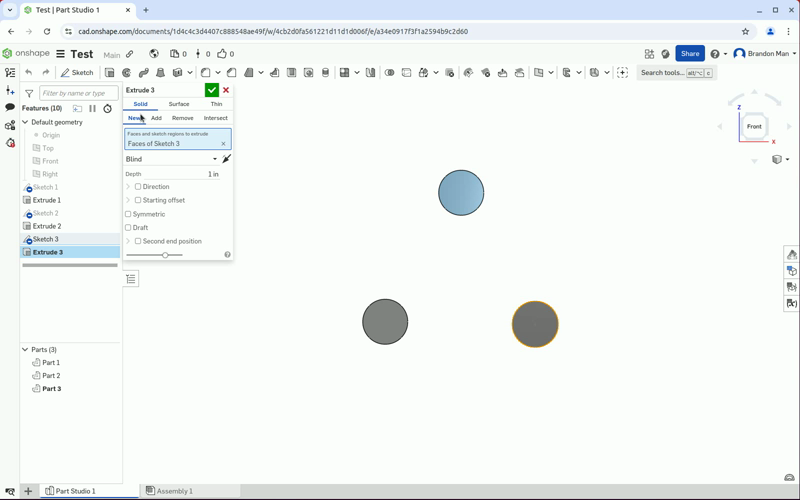
mouse_move(137, 120)
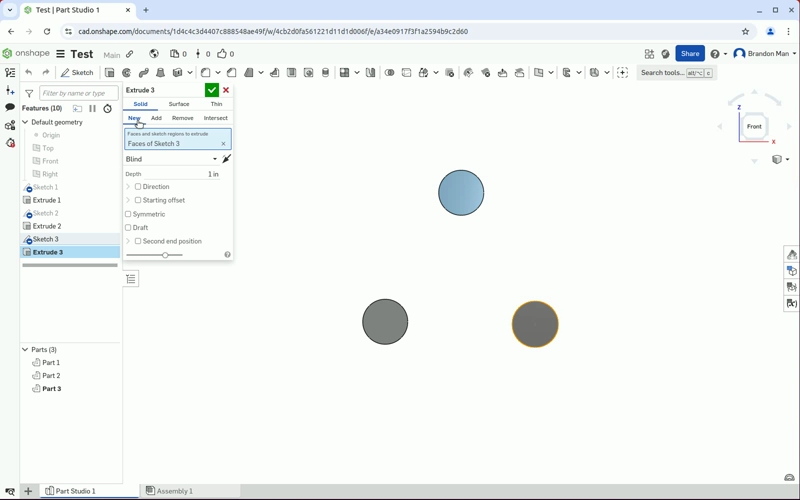
click(137, 120)
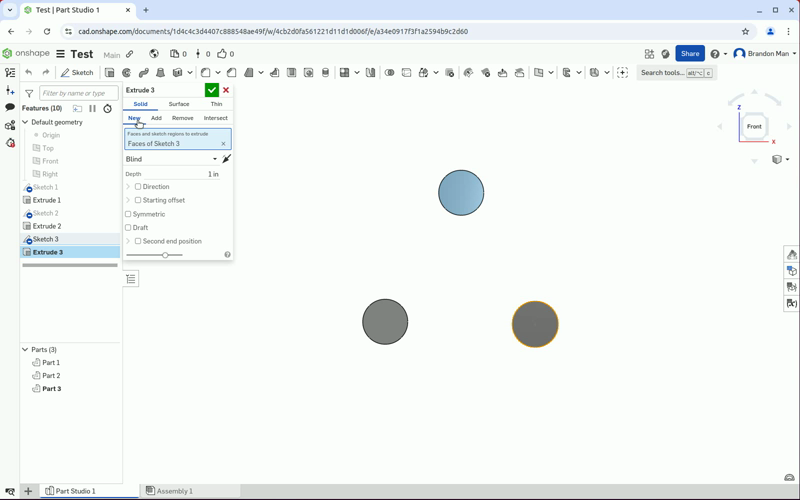
key(tab, 4)
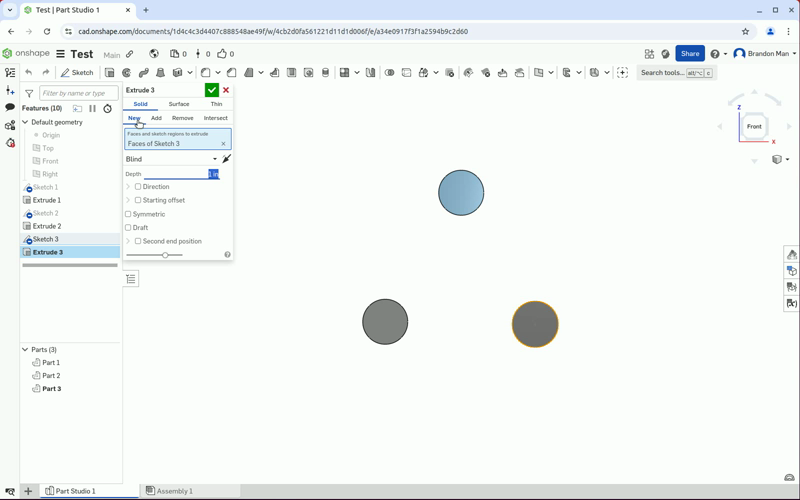
text(9.147)
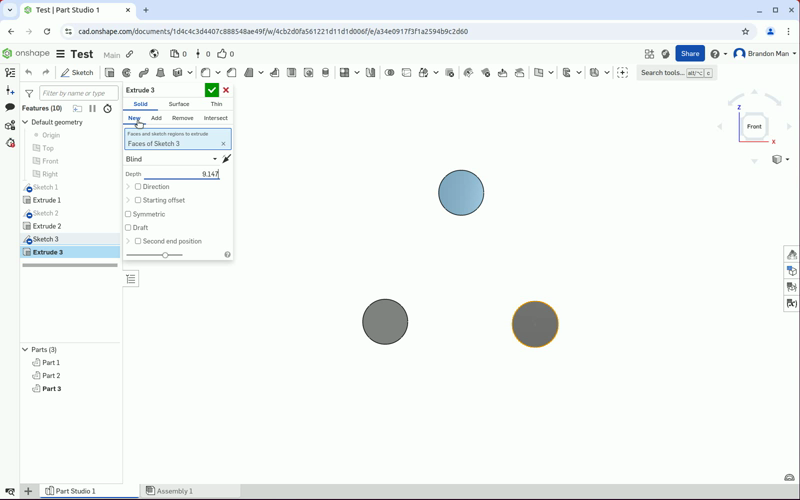
key(enter)
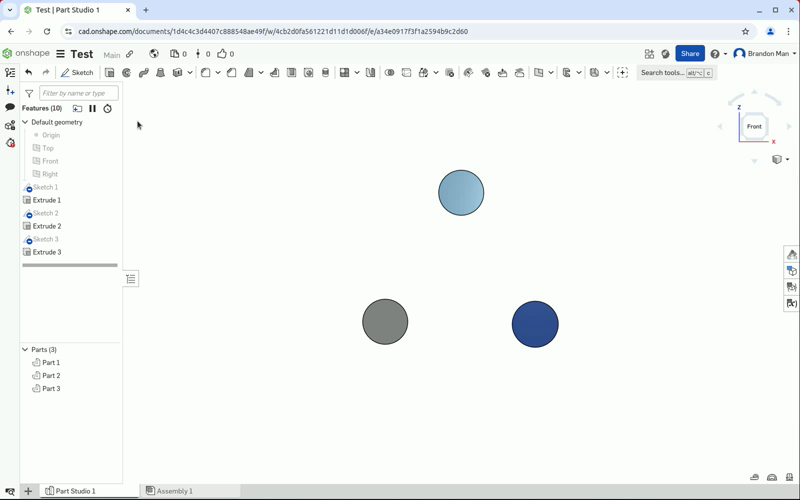
key(shift+h)
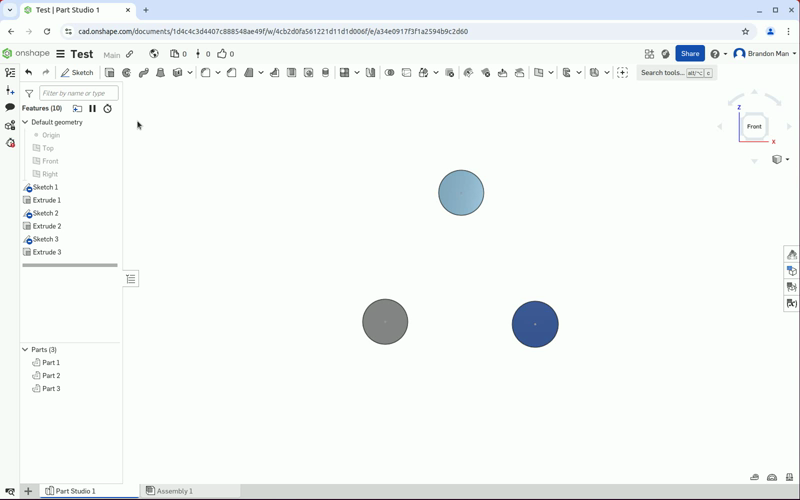
key(shift+h)
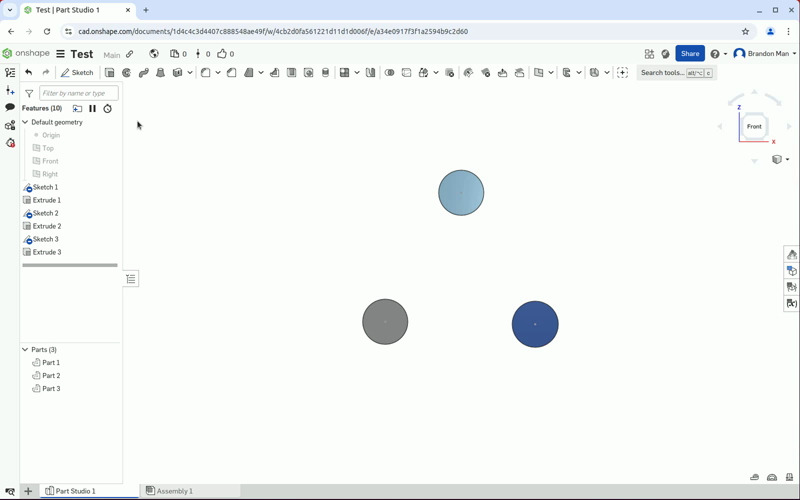
key(shift+7)
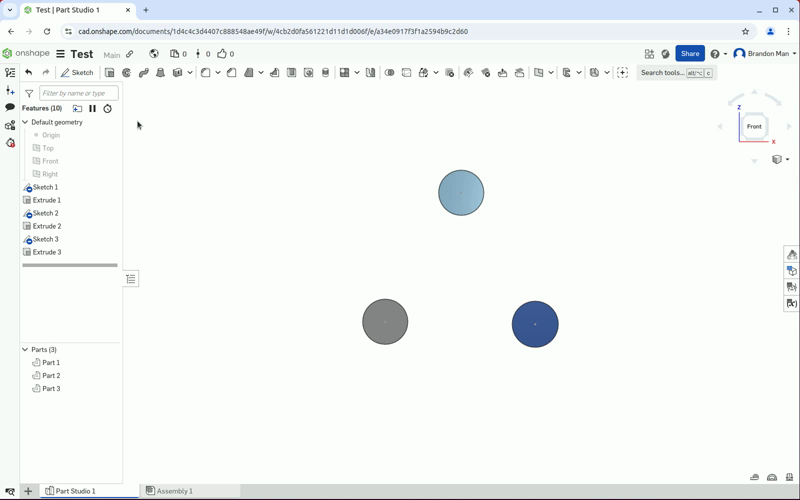
key(left, 2)
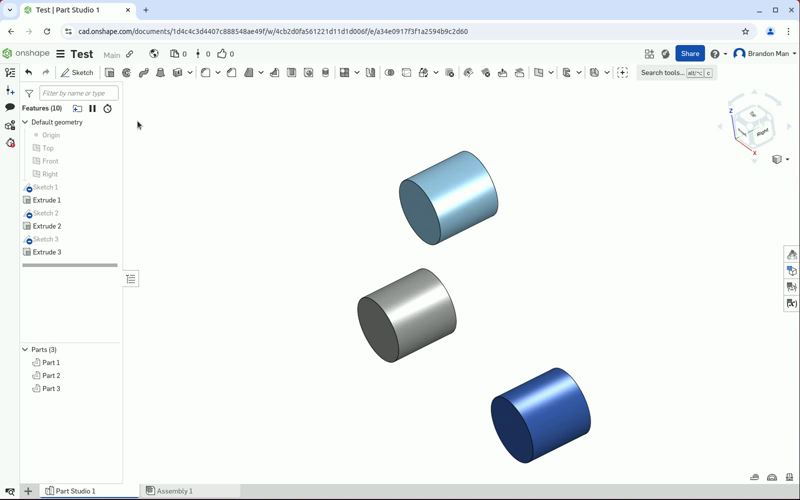
key(down, 2)
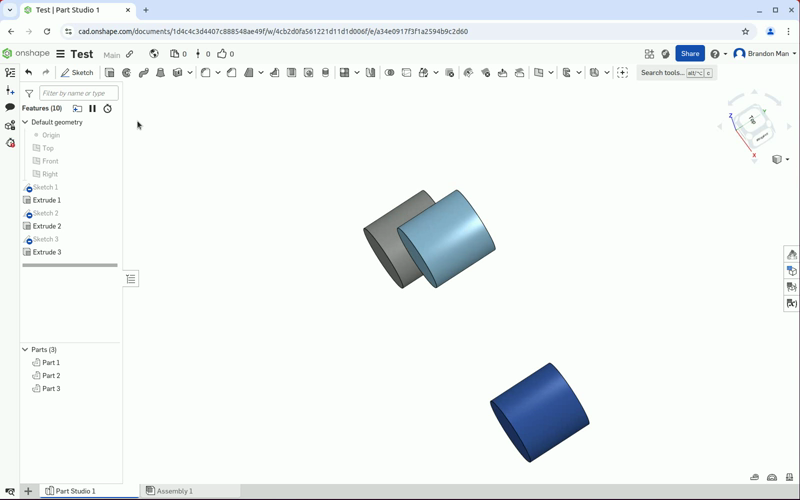
key(up, 2)
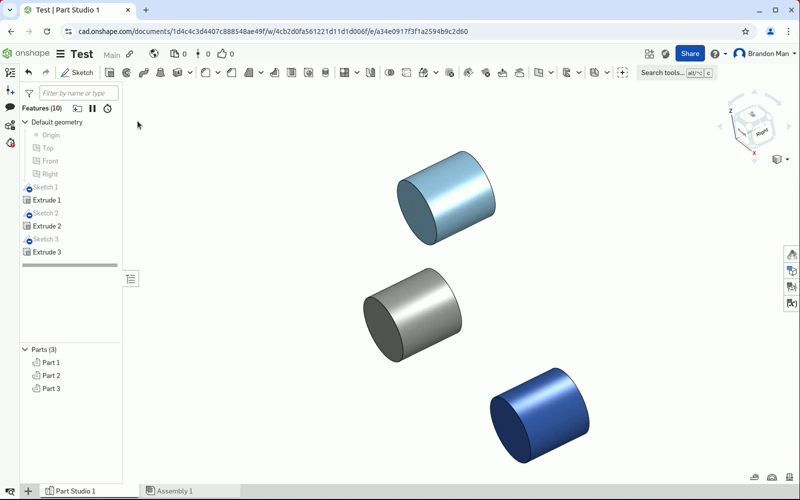
key(right, 2)
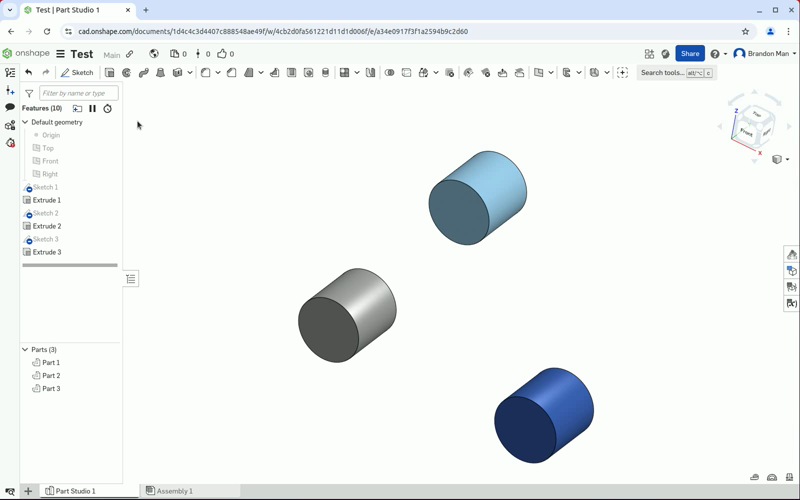
mouse_move(73, 189)
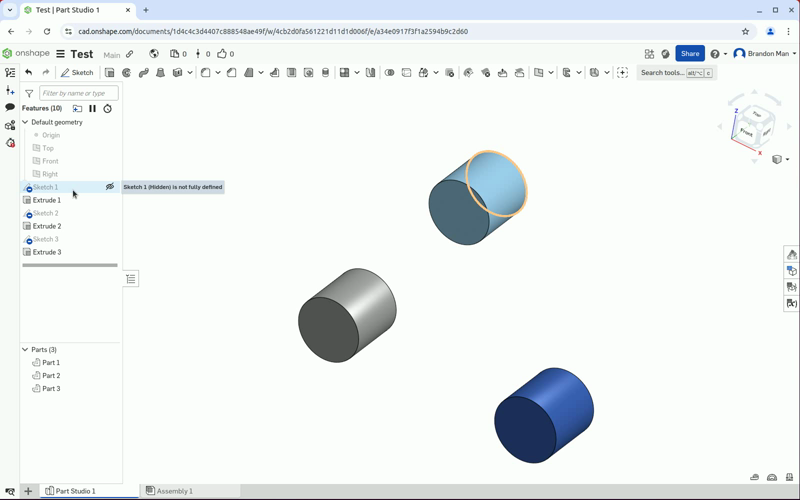
click(73, 189)